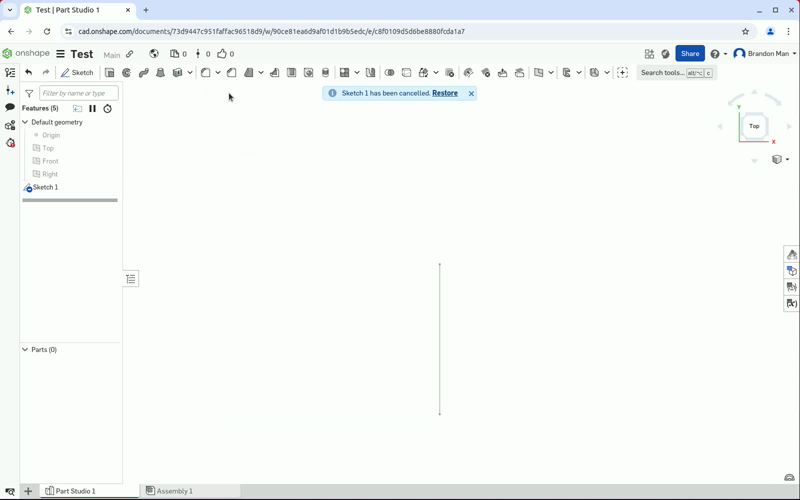
key(shift+h)
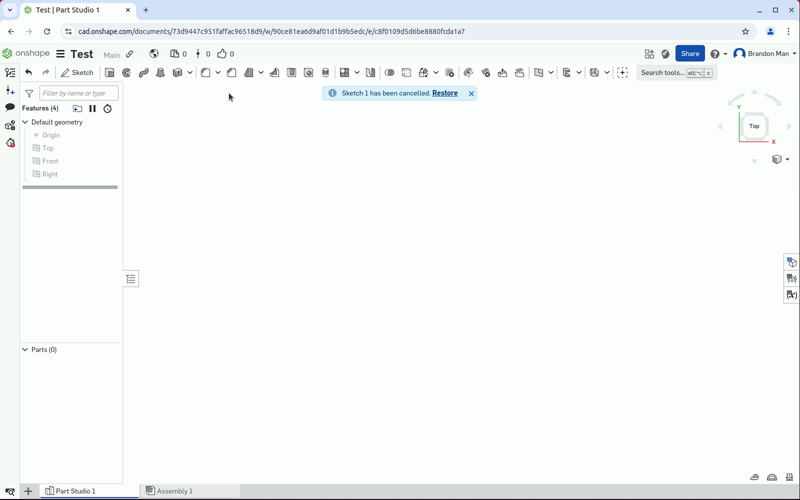
mouse_move(73, 352)
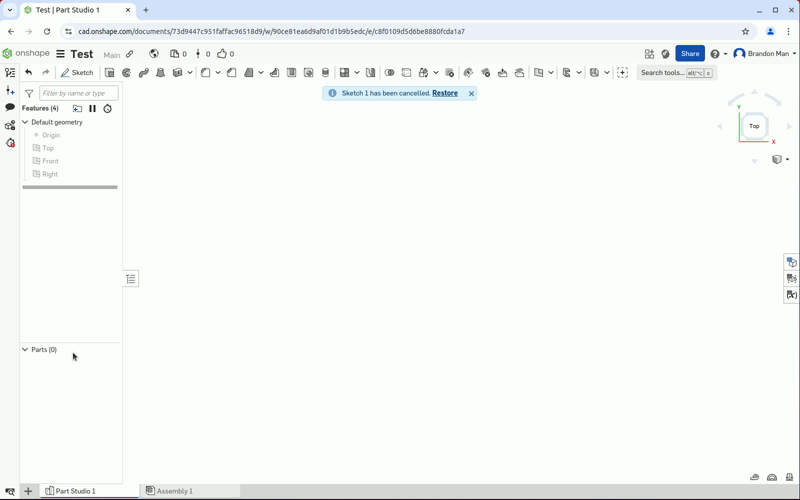
key(y)
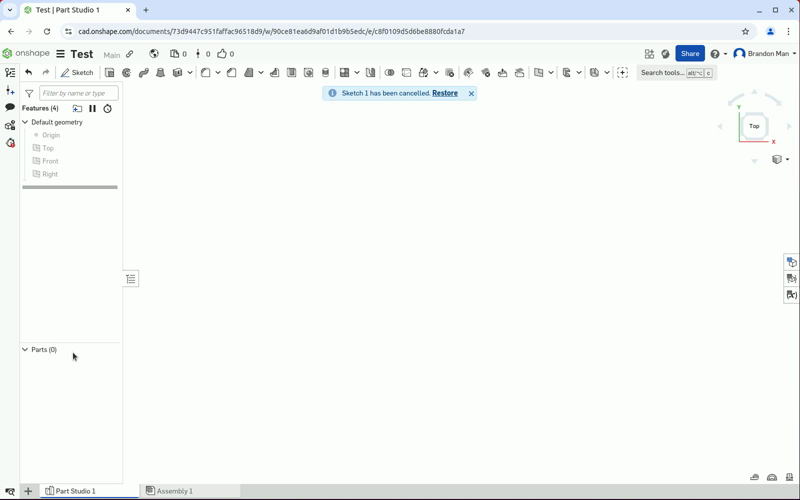
key(shift+p)
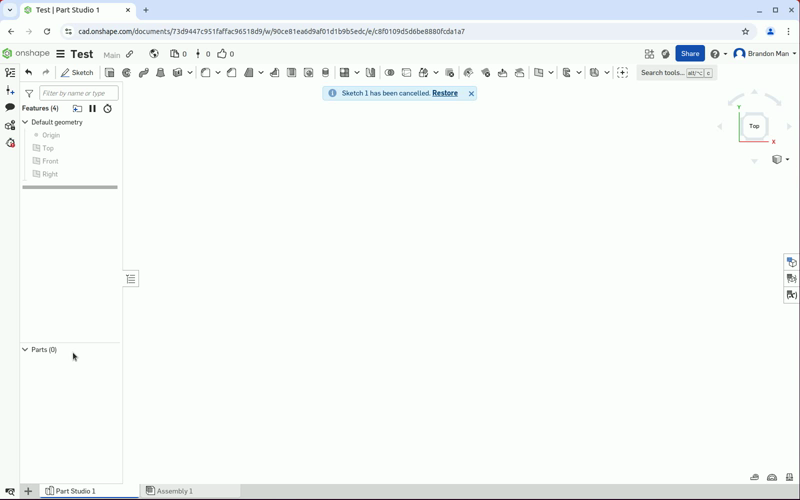
key(space)
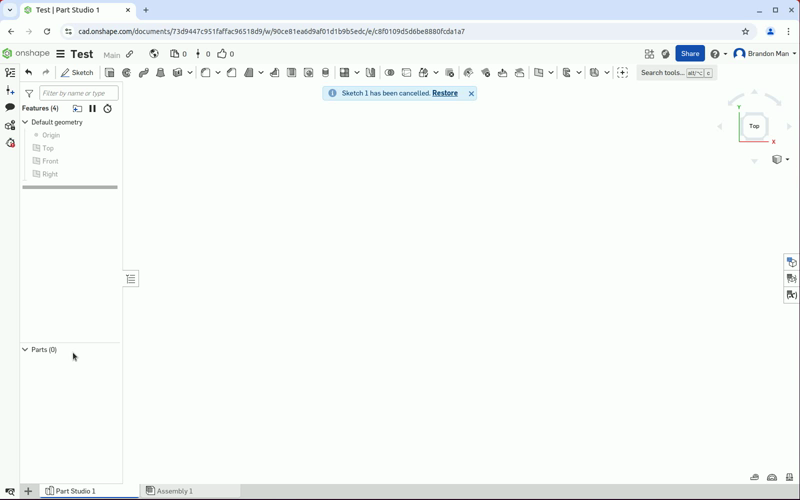
key_down(shift)
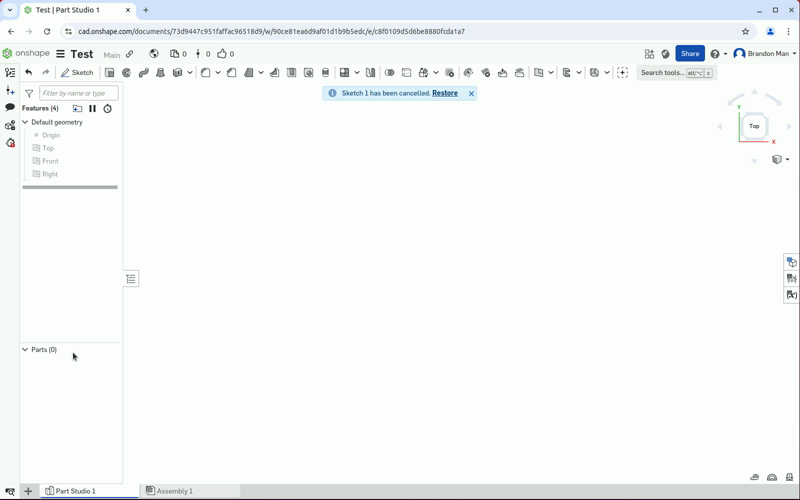
key(up)
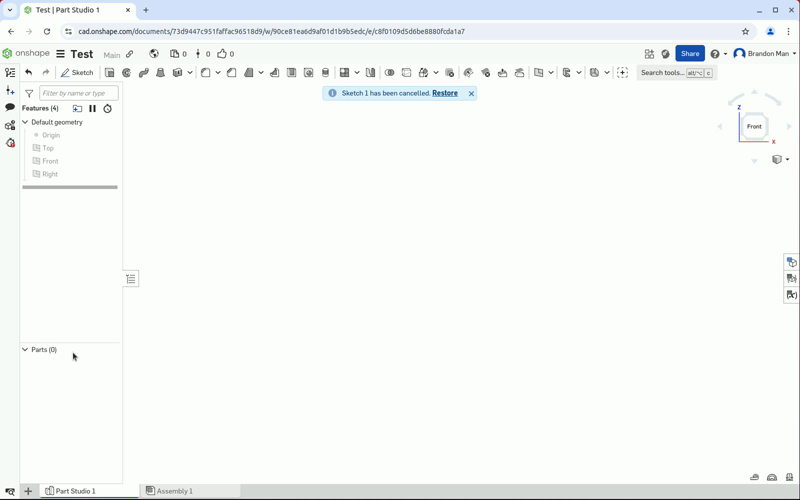
key_up(shift)
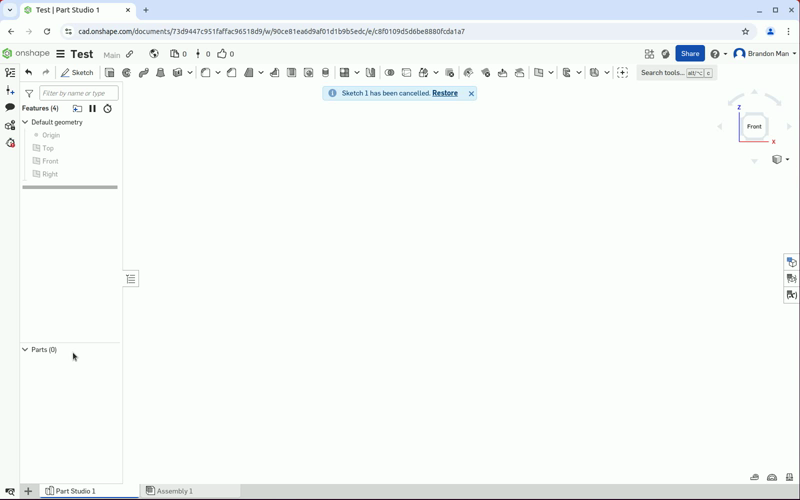
mouse_move(73, 352)
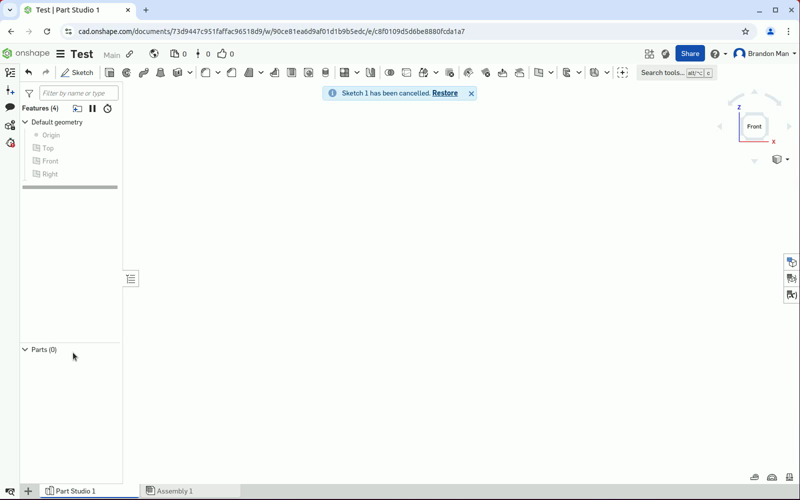
key(shift+y)
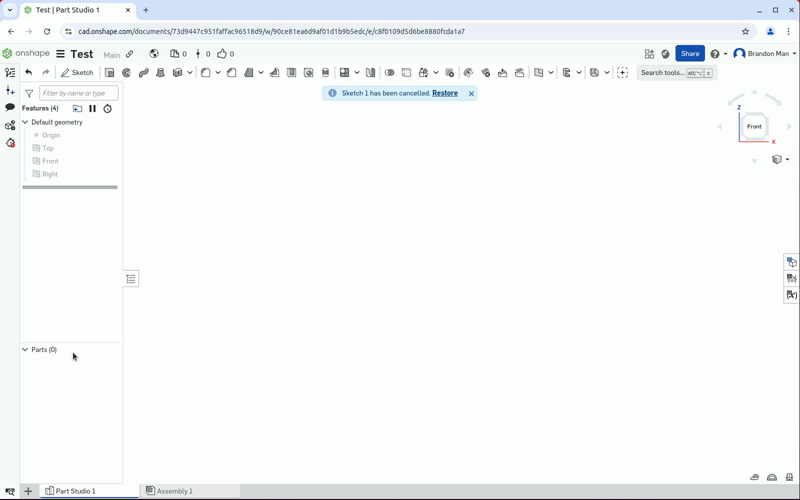
key(shift+s)
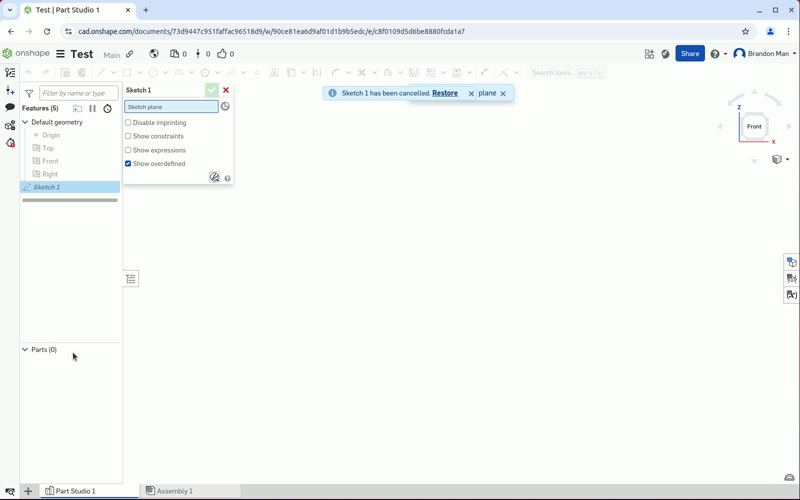
mouse_move(73, 163)
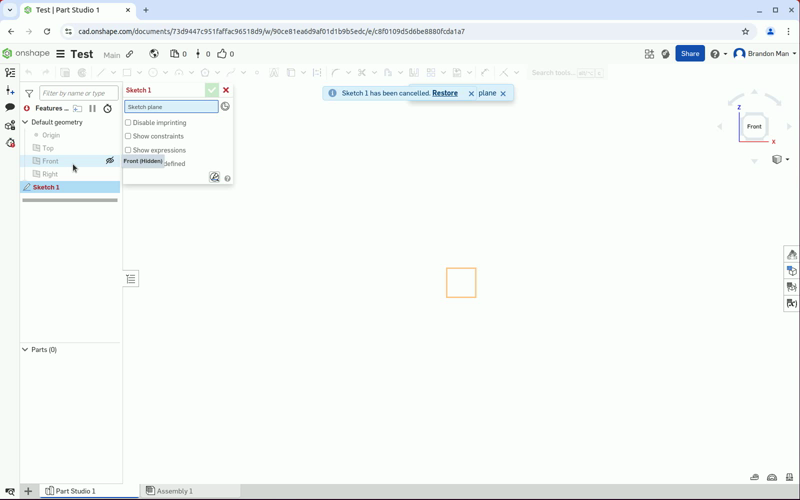
click(73, 163)
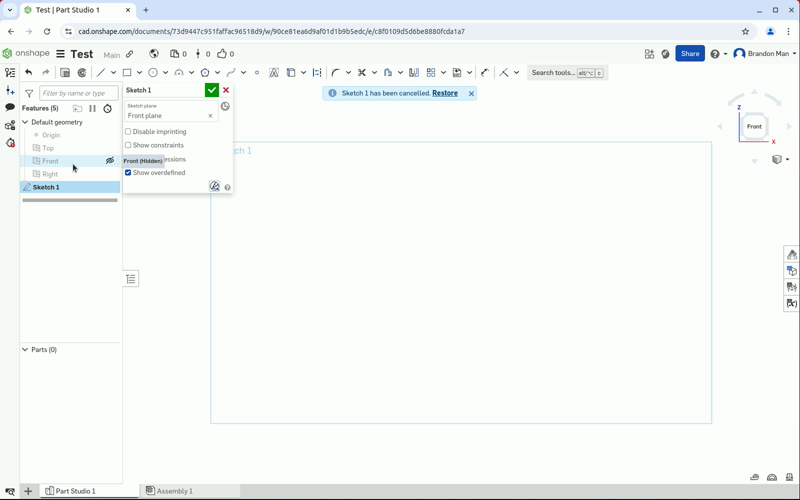
mouse_move(73, 352)
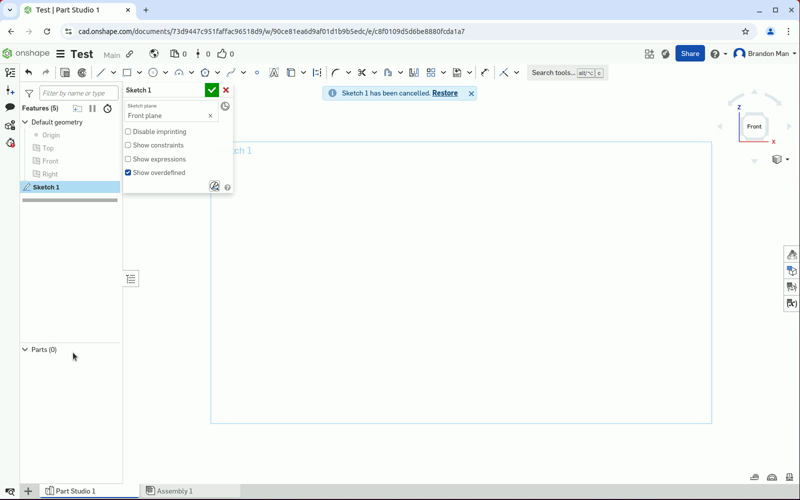
key(y)
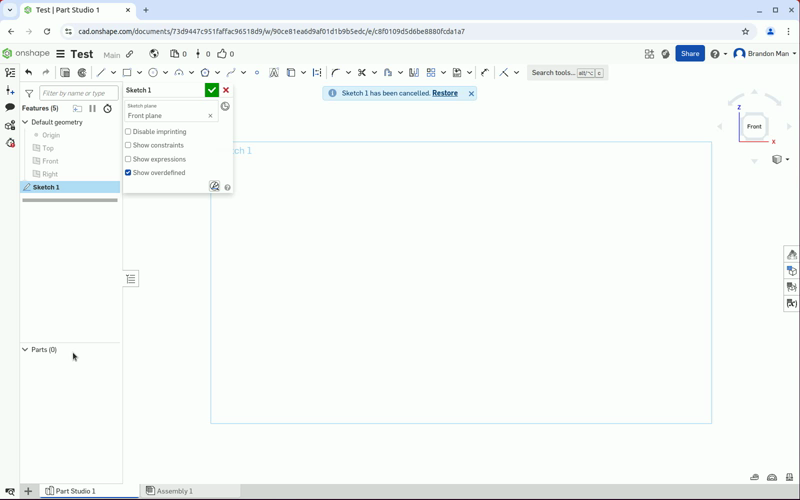
key(l)
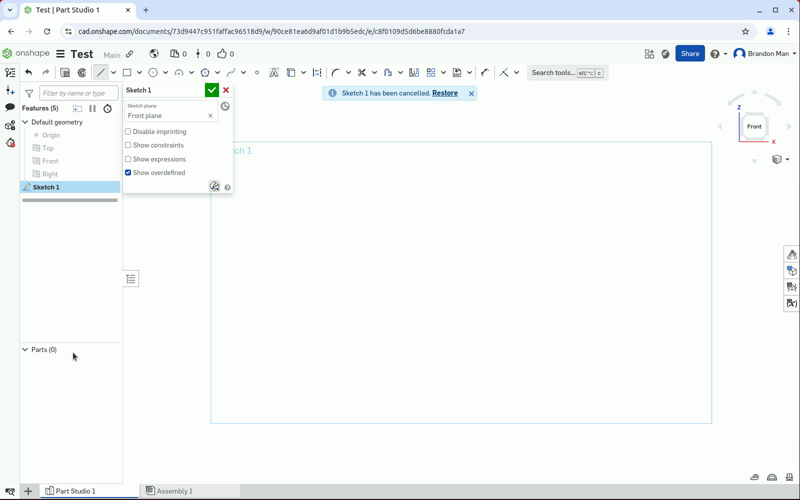
key_down(shift)
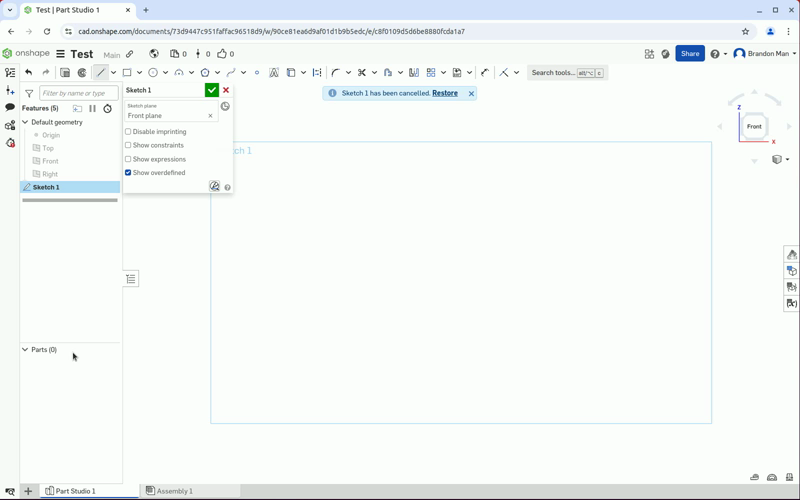
mouse_move(407, 268)
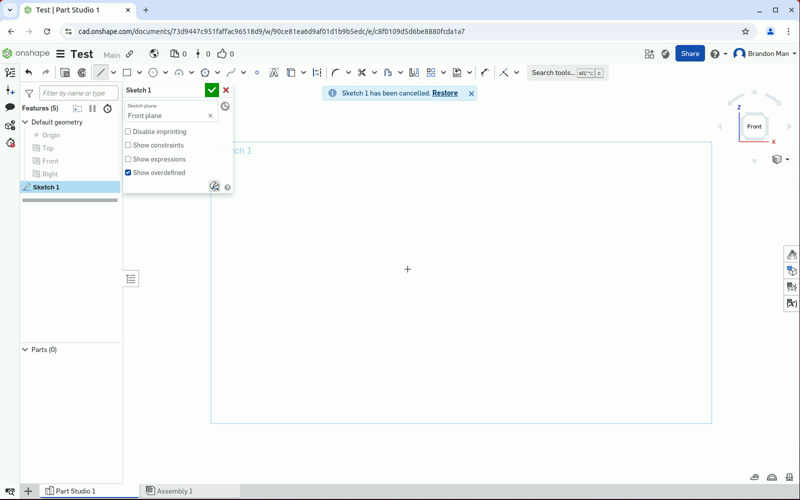
click(407, 268)
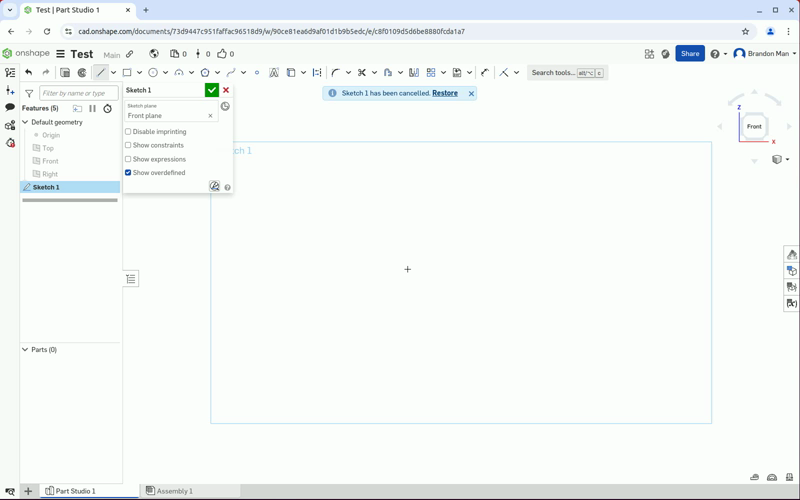
key_up(shift)
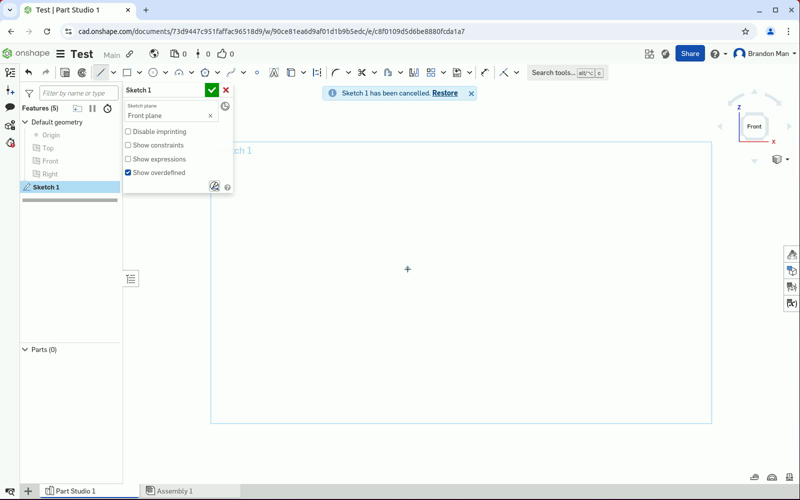
key_down(shift)
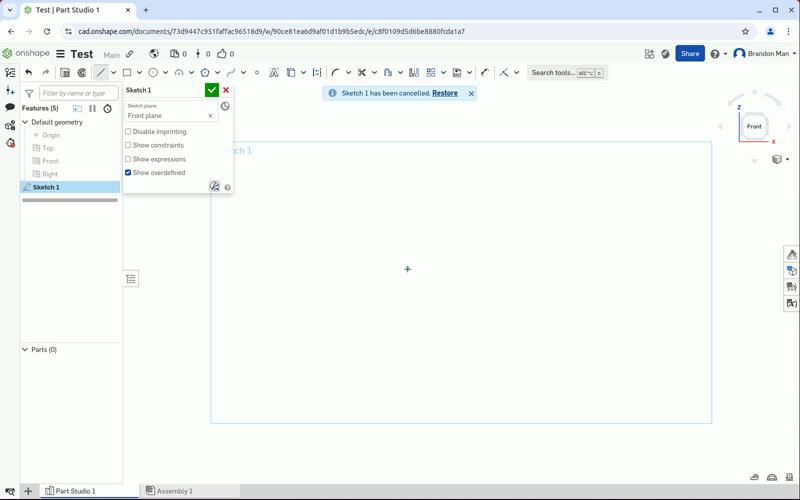
mouse_move(437, 268)
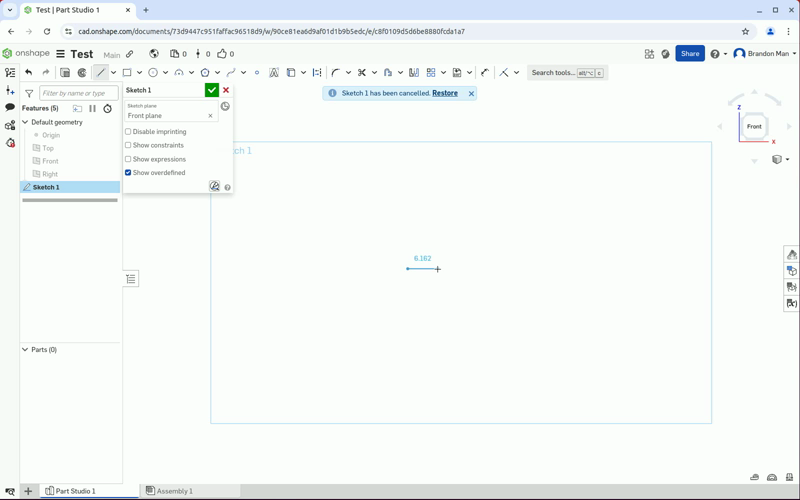
mouse_move(436, 268)
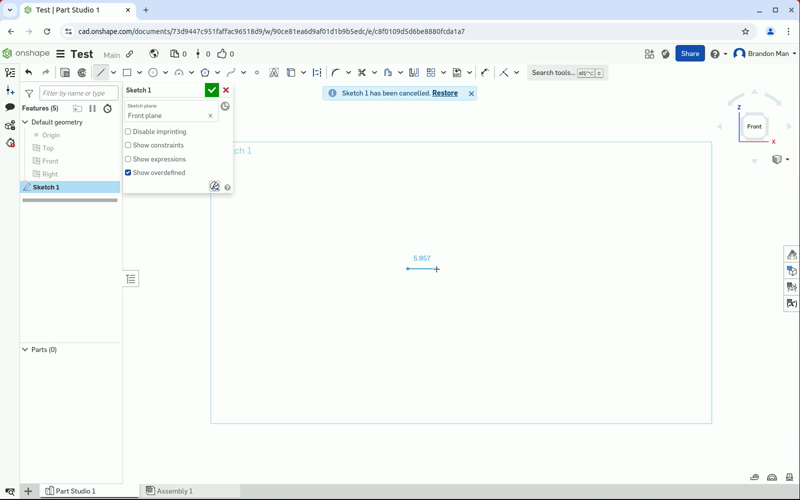
click(436, 268)
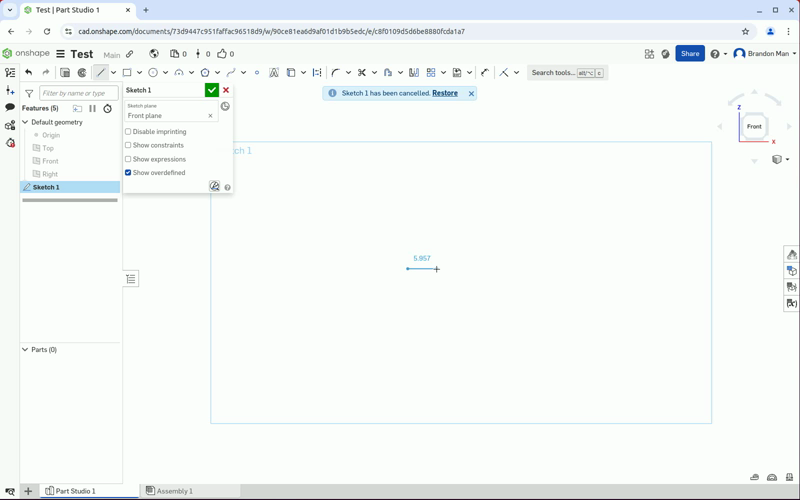
key_up(shift)
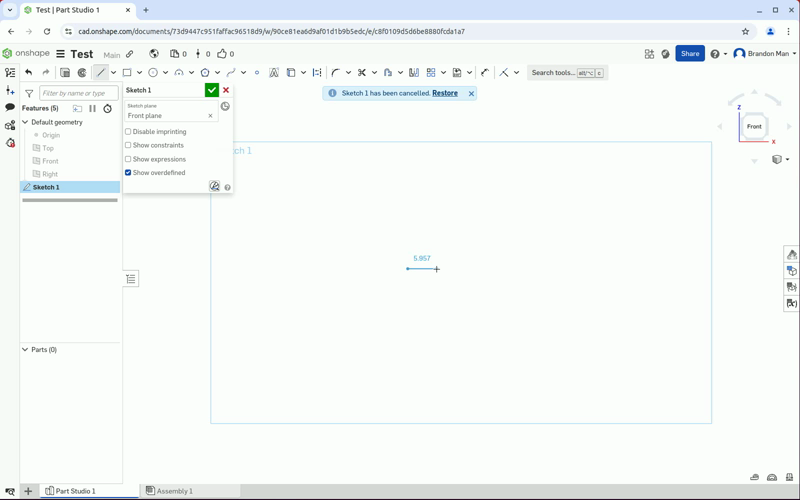
key(esc)
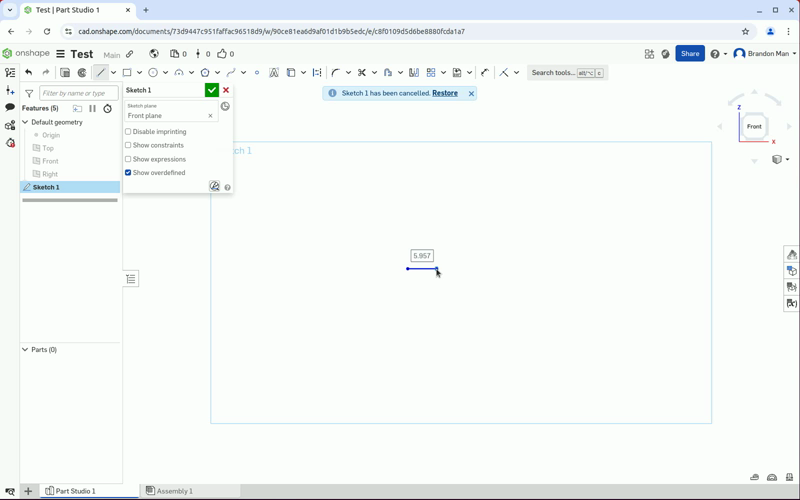
key(a)
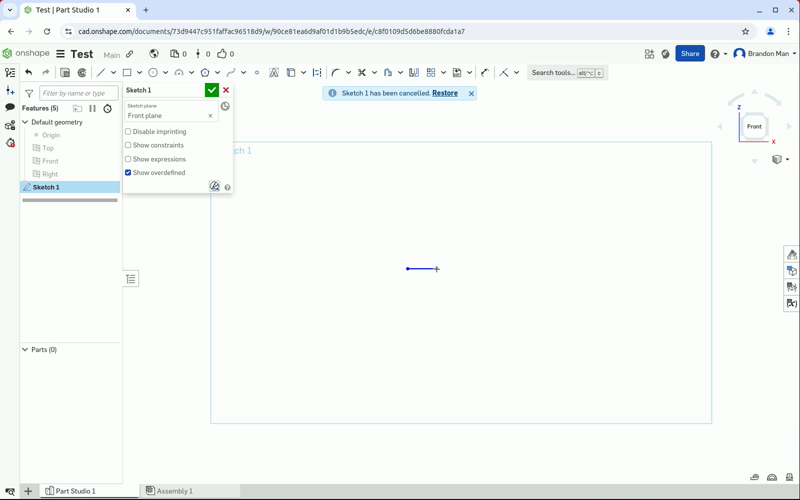
mouse_move(436, 268)
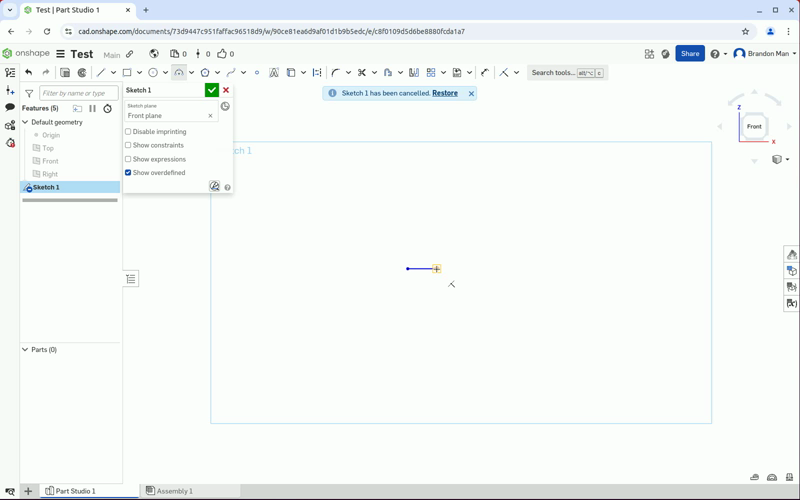
click(436, 268)
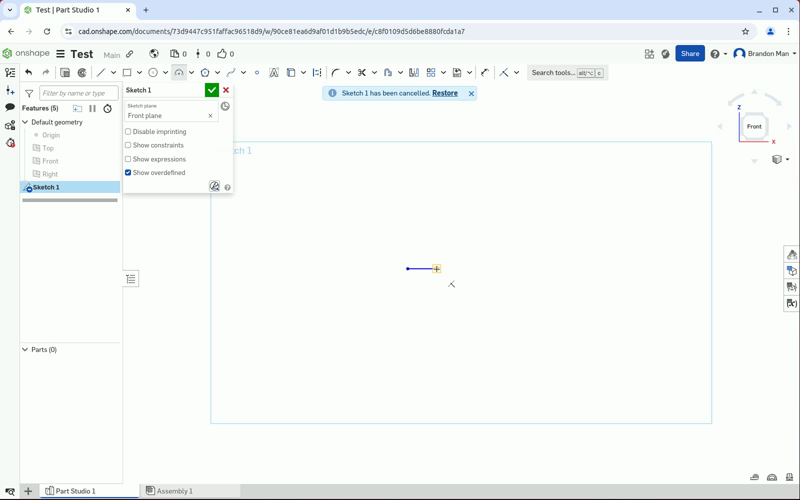
key_down(shift)
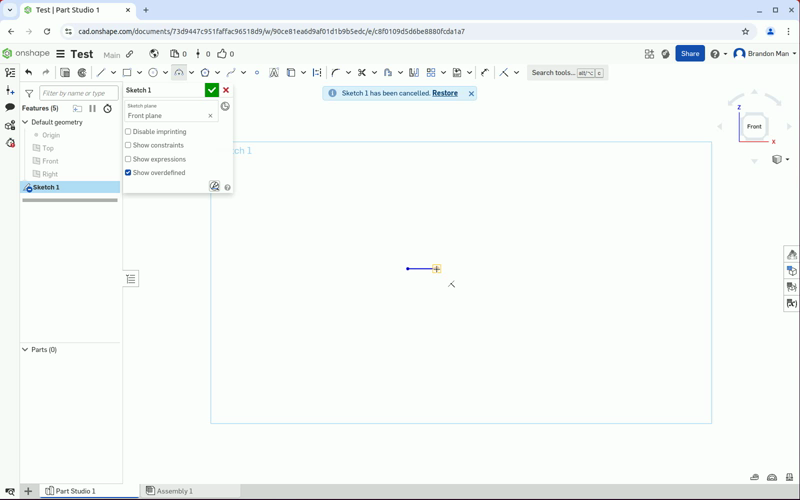
mouse_move(484, 268)
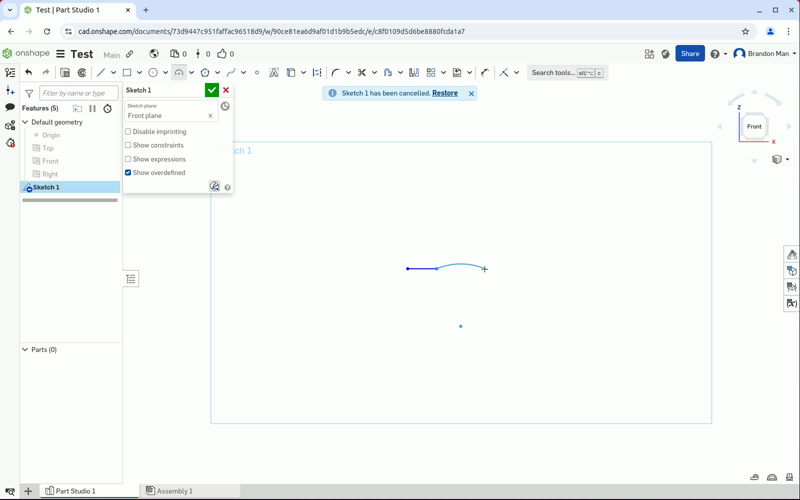
click(484, 268)
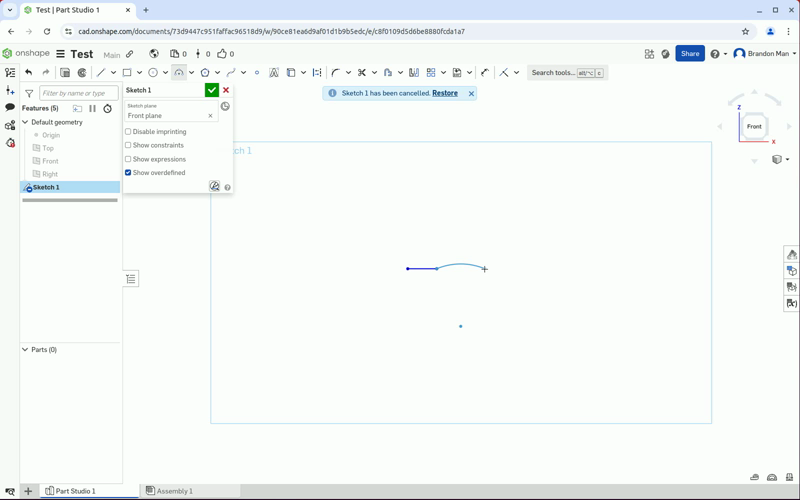
mouse_move(460, 255)
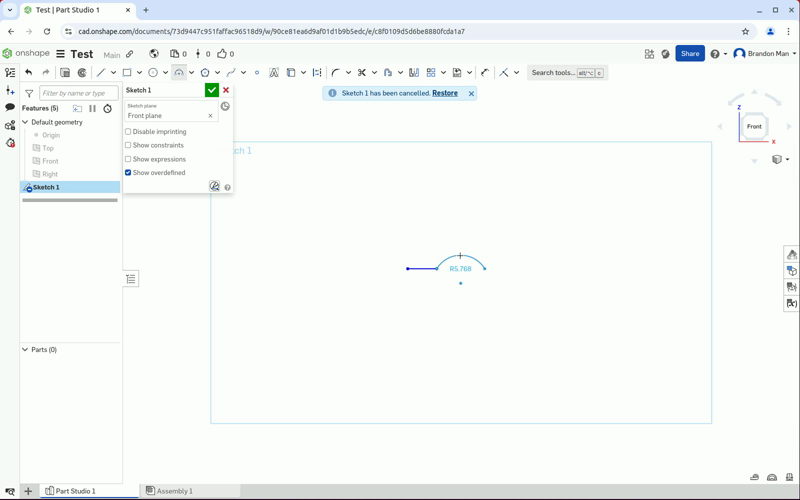
click(460, 255)
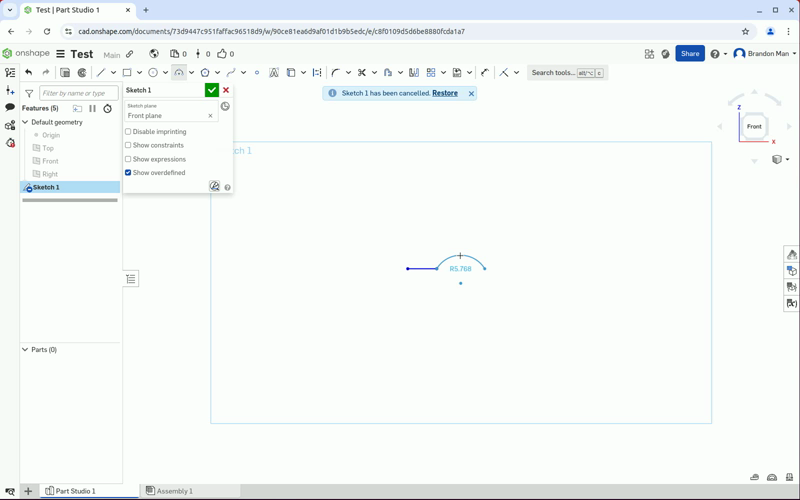
key_up(shift)
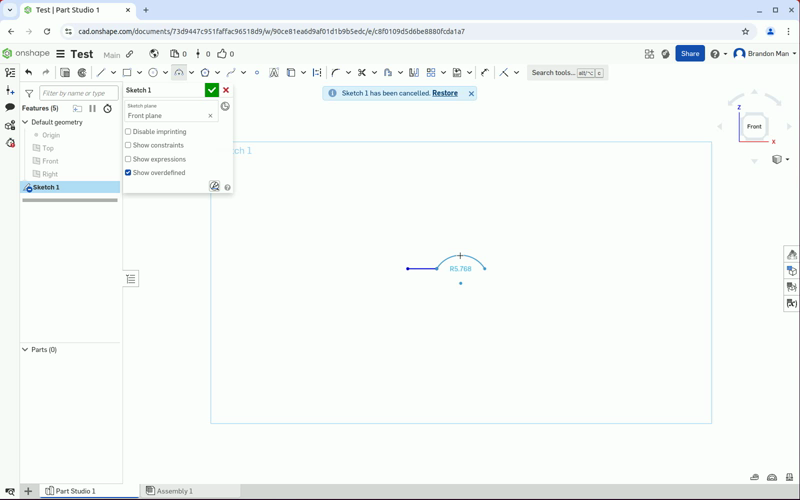
key(esc)
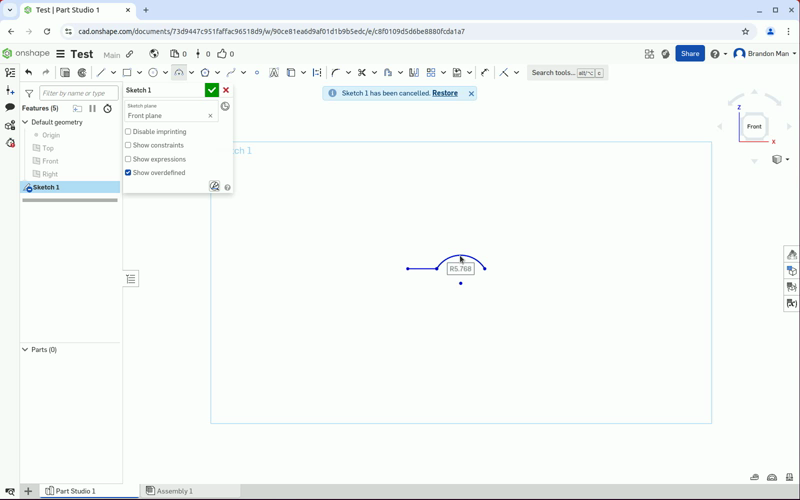
key(l)
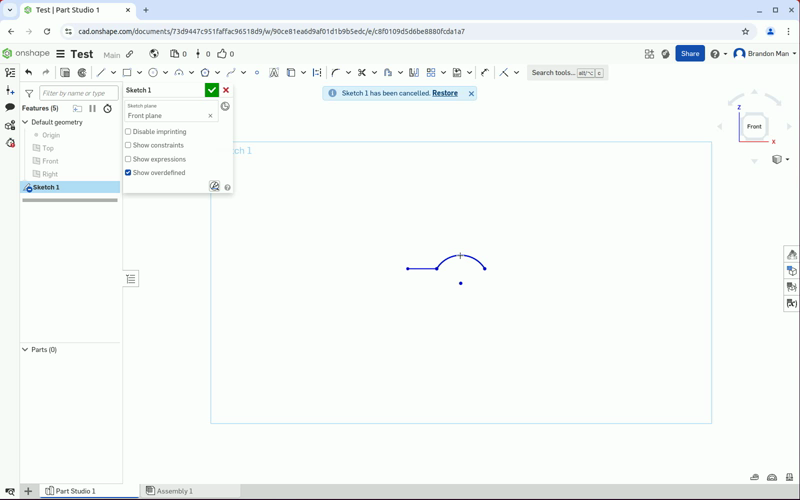
mouse_move(484, 268)
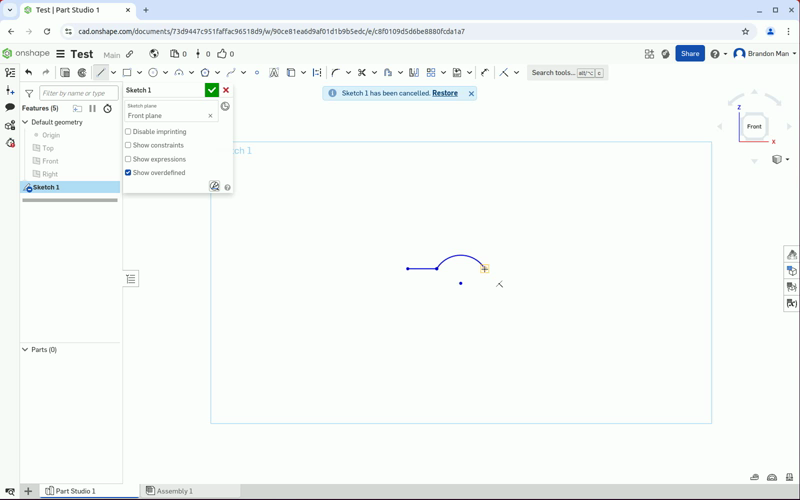
click(484, 268)
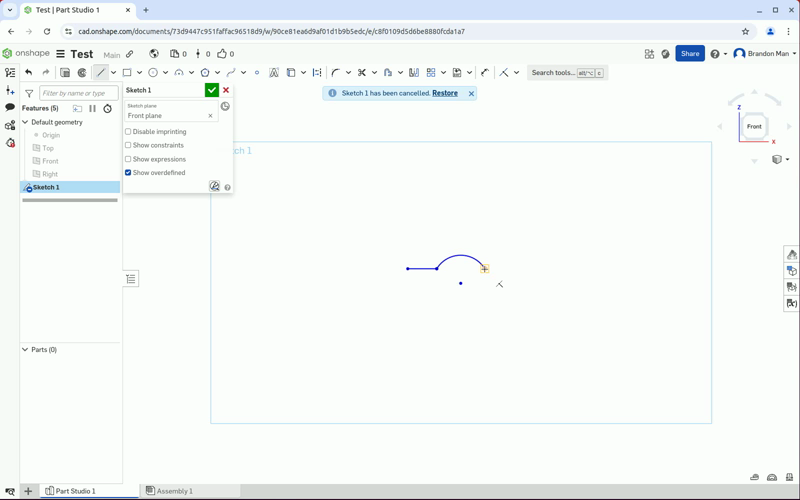
key_down(shift)
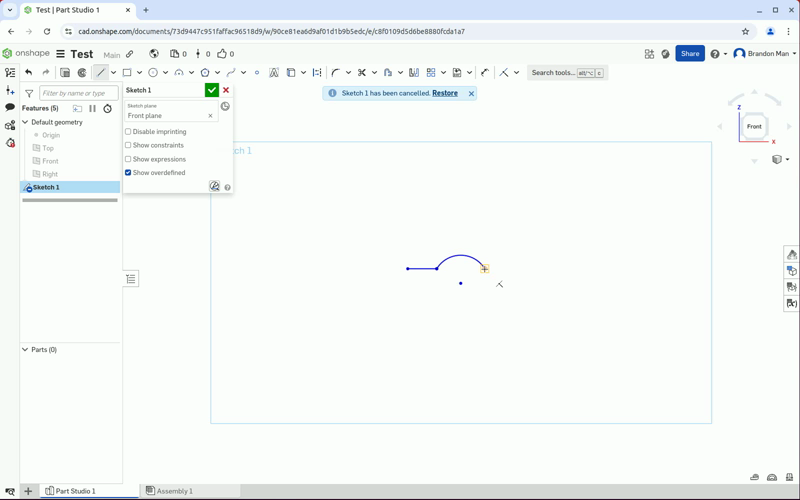
mouse_move(569, 268)
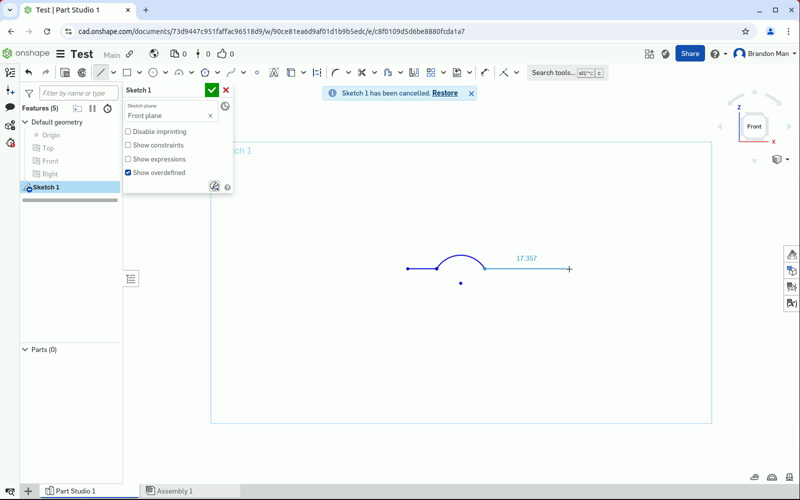
click(569, 268)
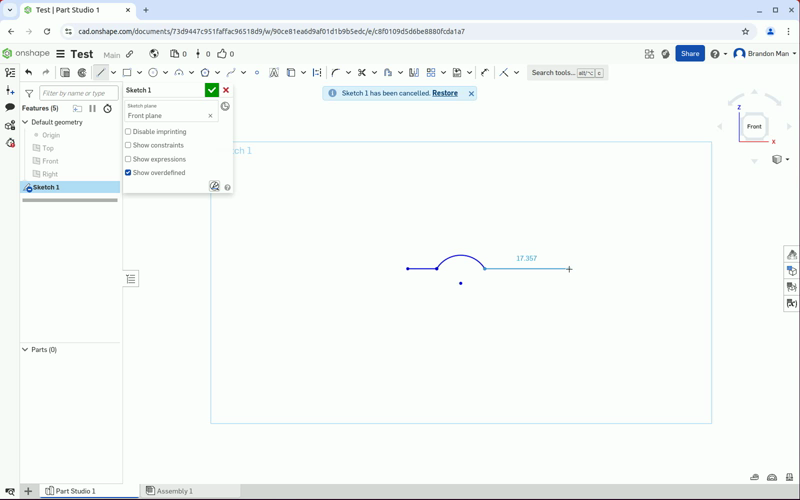
key_up(shift)
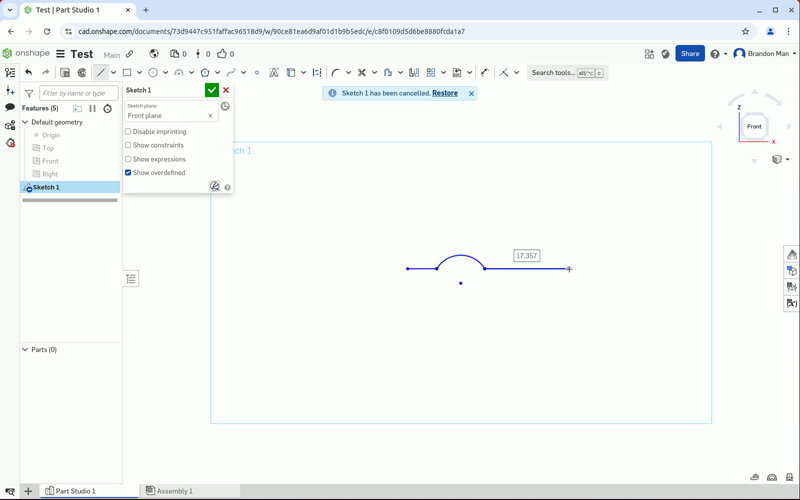
key_down(shift)
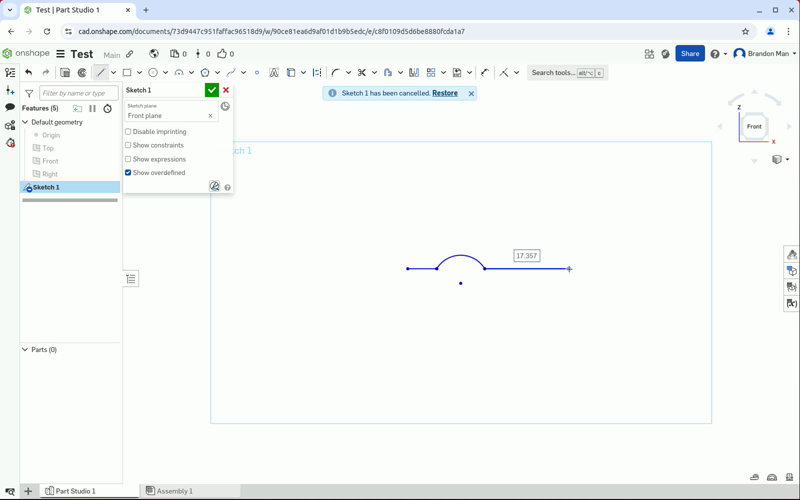
mouse_move(589, 268)
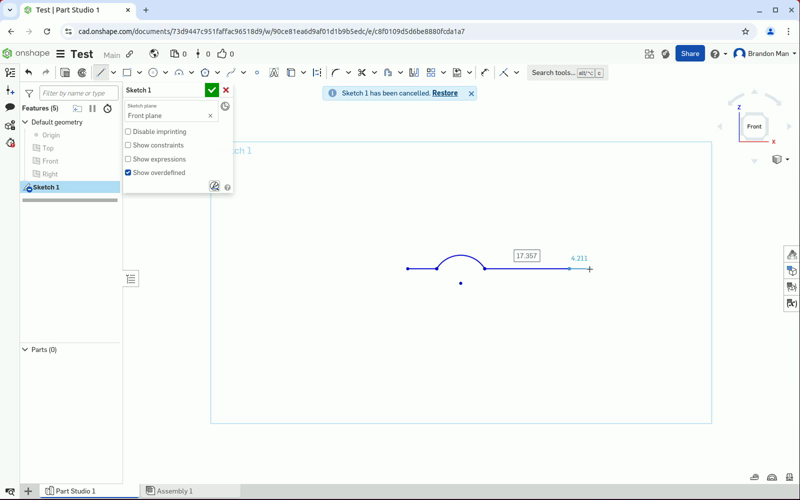
mouse_move(569, 255)
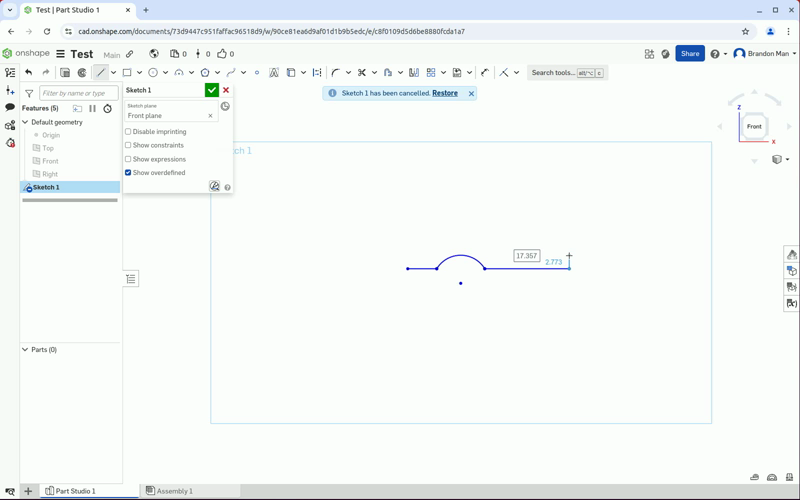
click(569, 255)
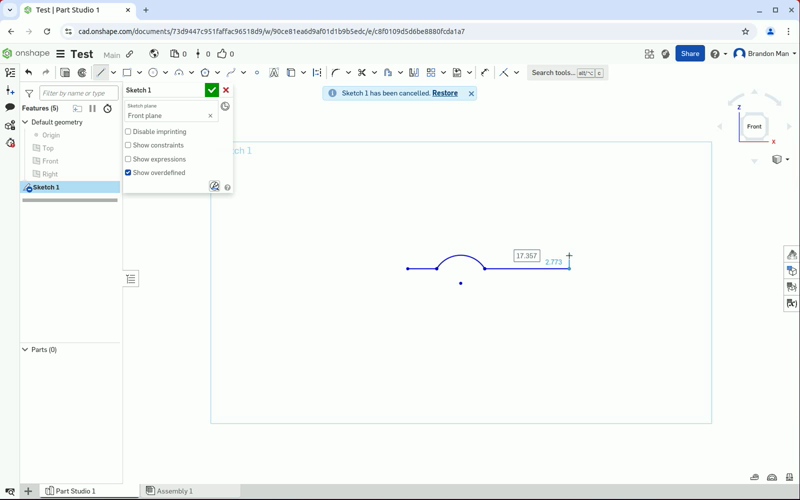
key_up(shift)
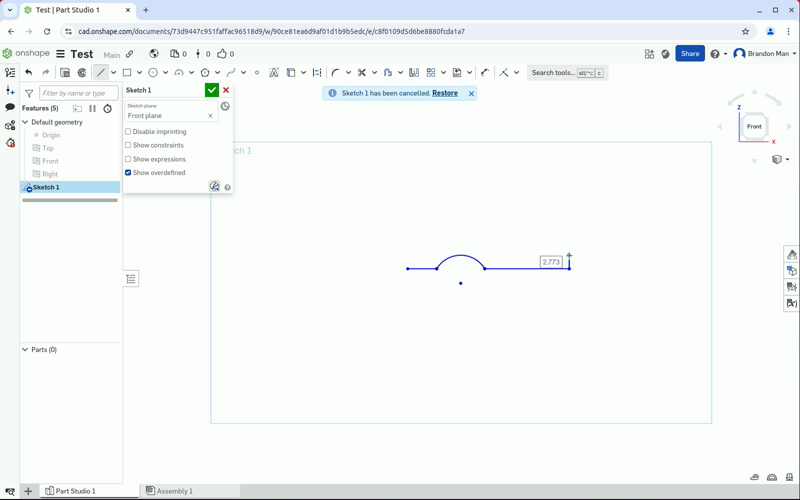
key_down(shift)
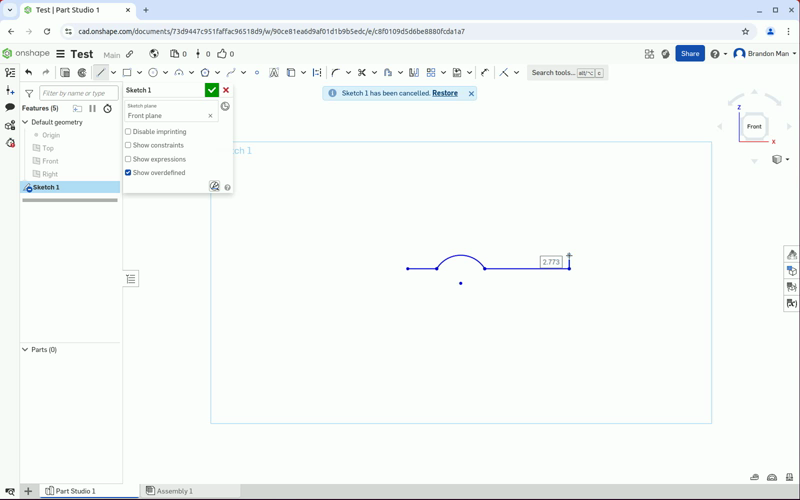
mouse_move(589, 255)
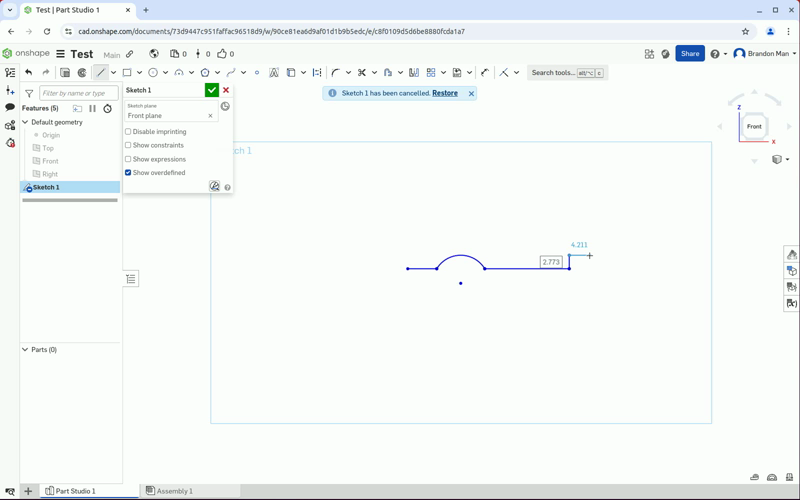
mouse_move(516, 228)
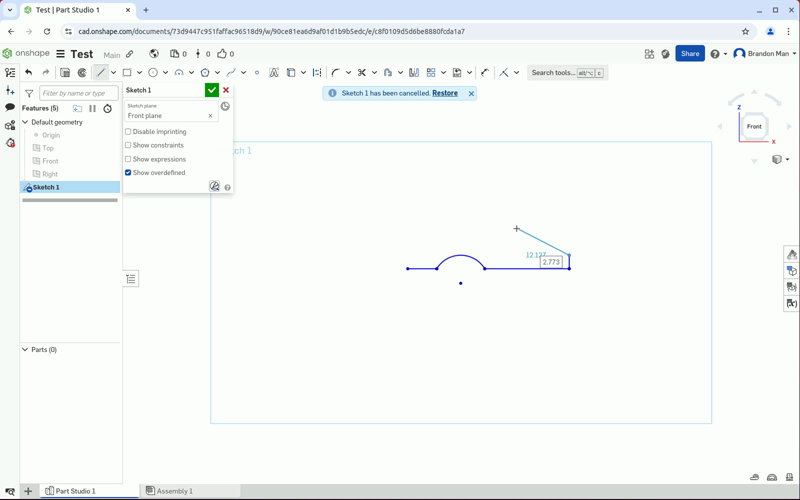
click(516, 228)
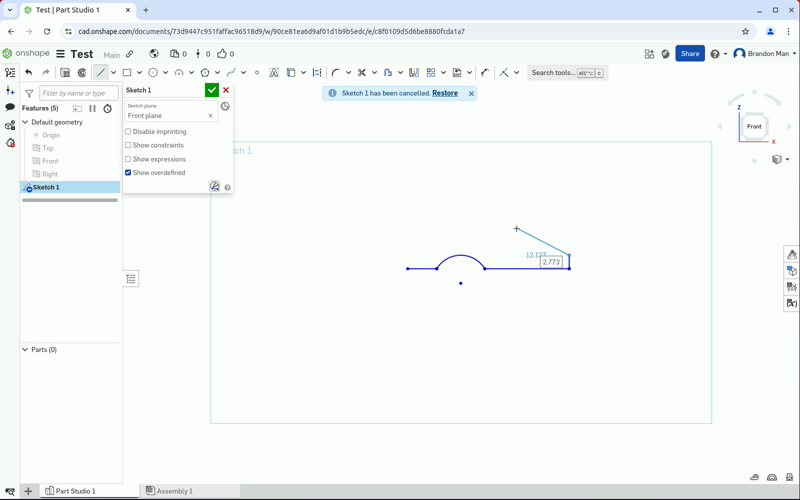
key_up(shift)
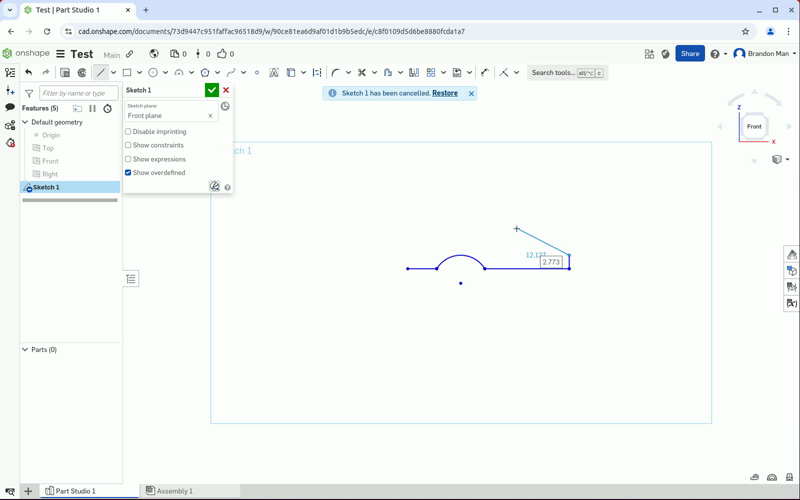
key_down(shift)
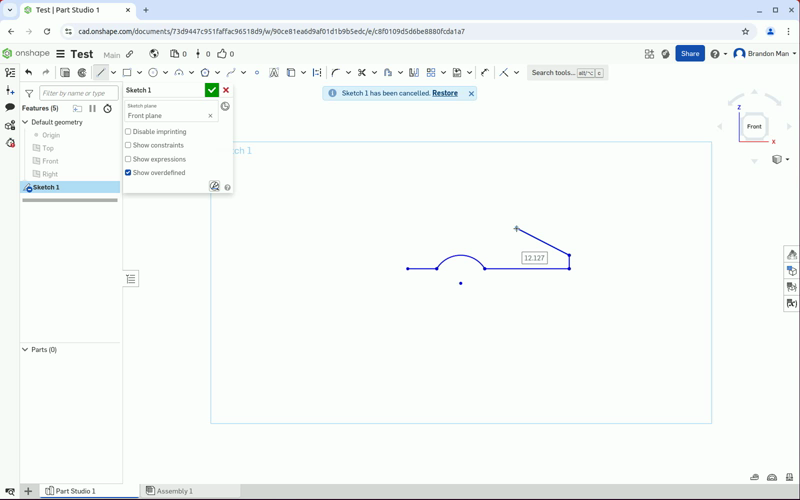
mouse_move(546, 228)
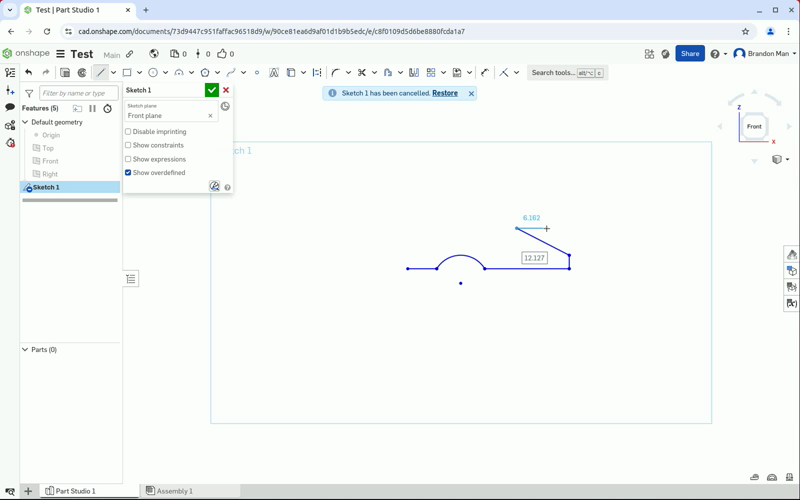
mouse_move(460, 228)
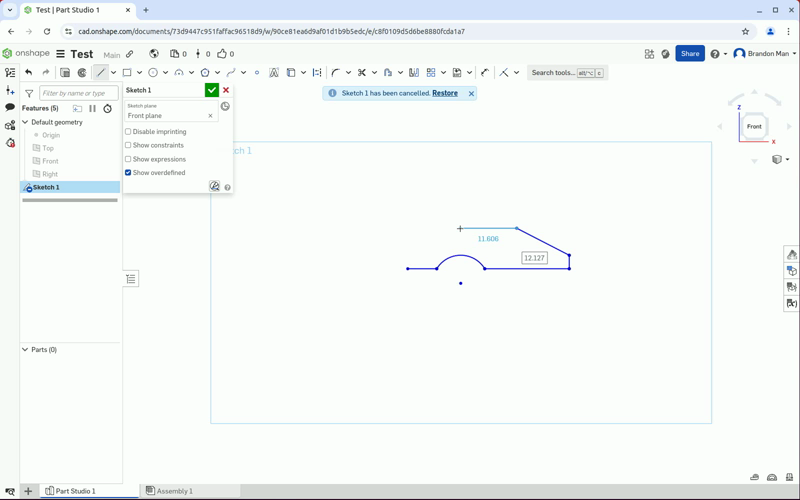
click(460, 228)
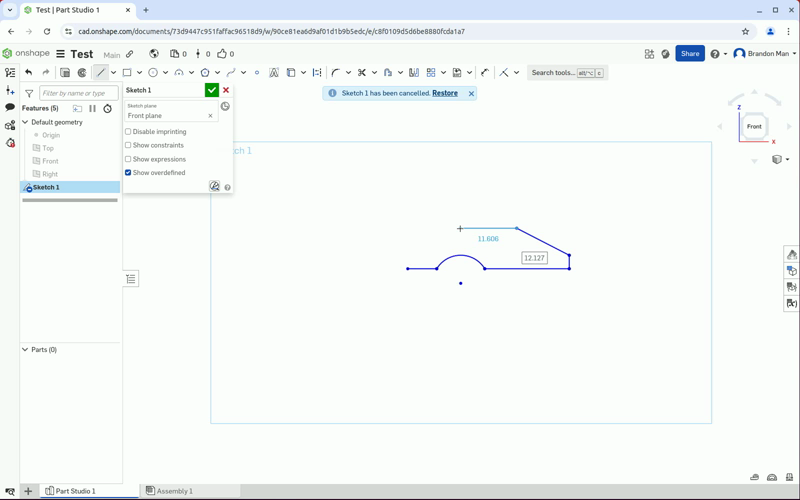
key_up(shift)
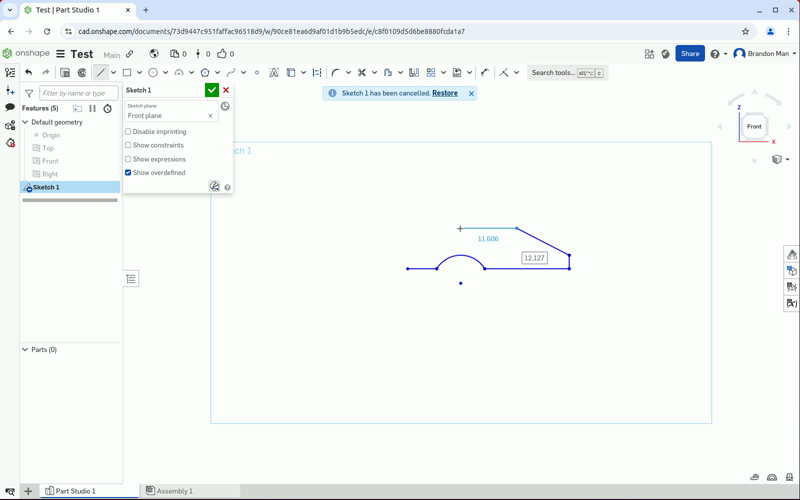
key(esc)
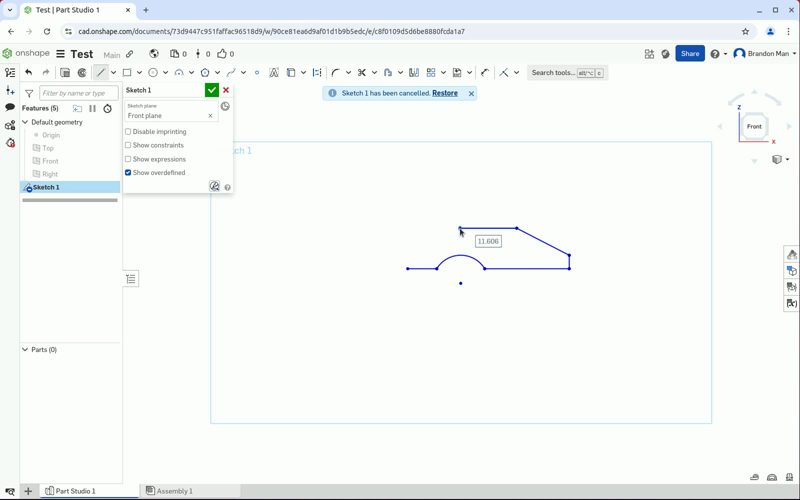
key(a)
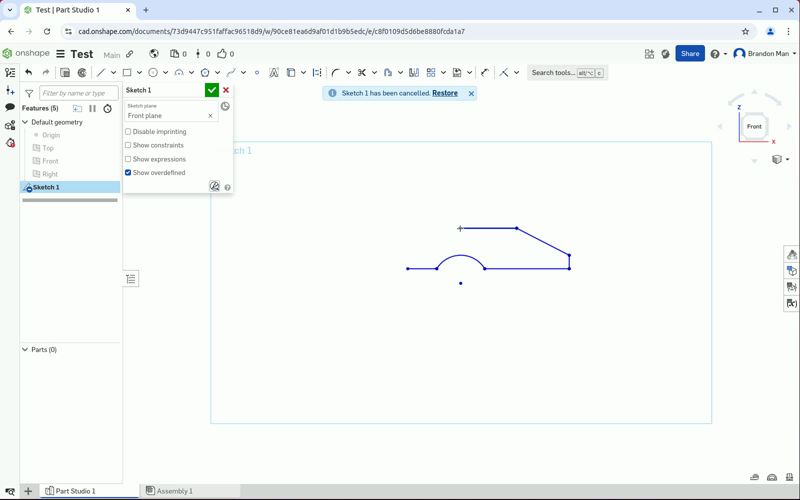
mouse_move(460, 228)
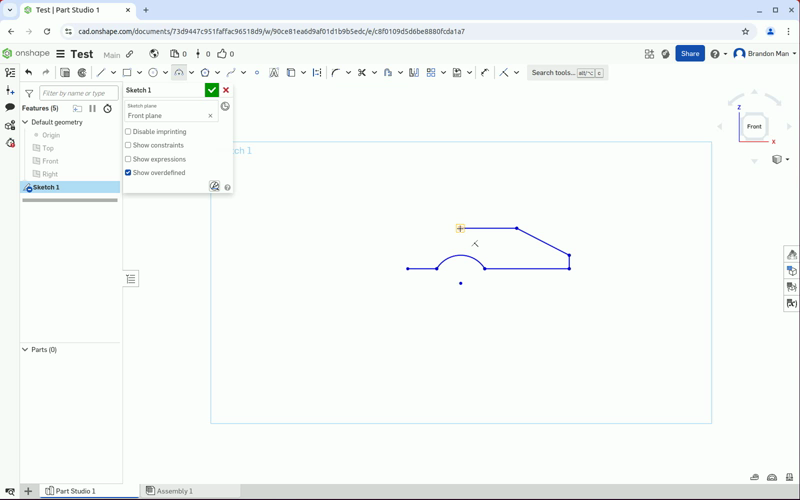
click(460, 228)
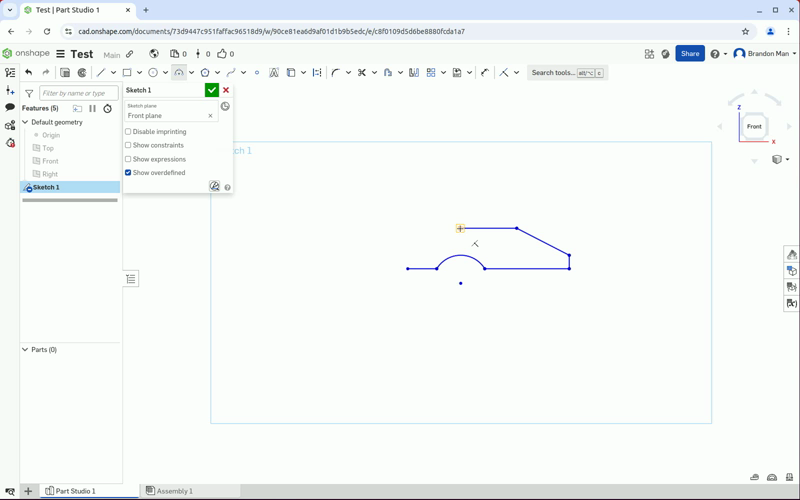
mouse_move(407, 268)
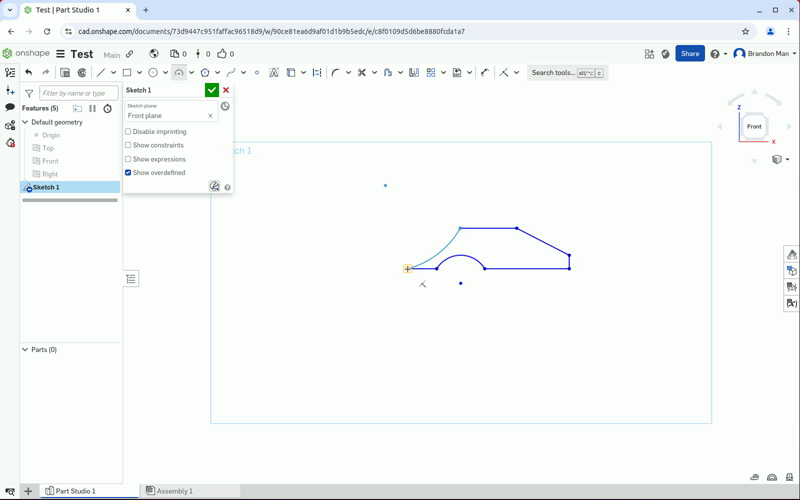
click(407, 268)
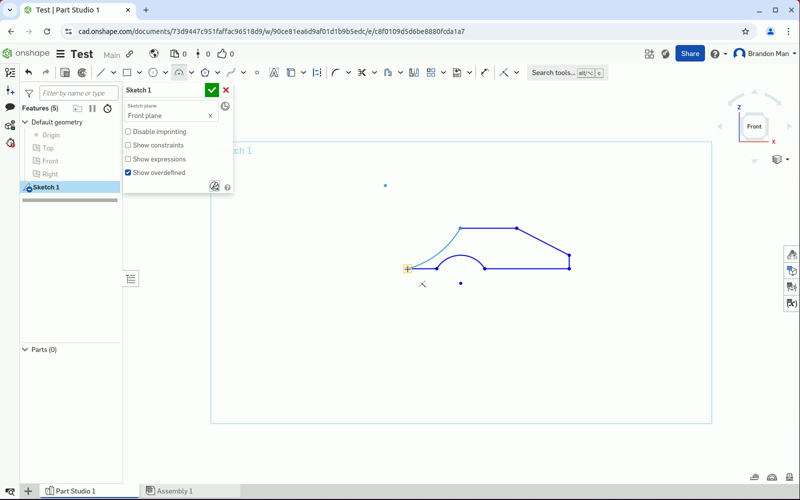
key_down(shift)
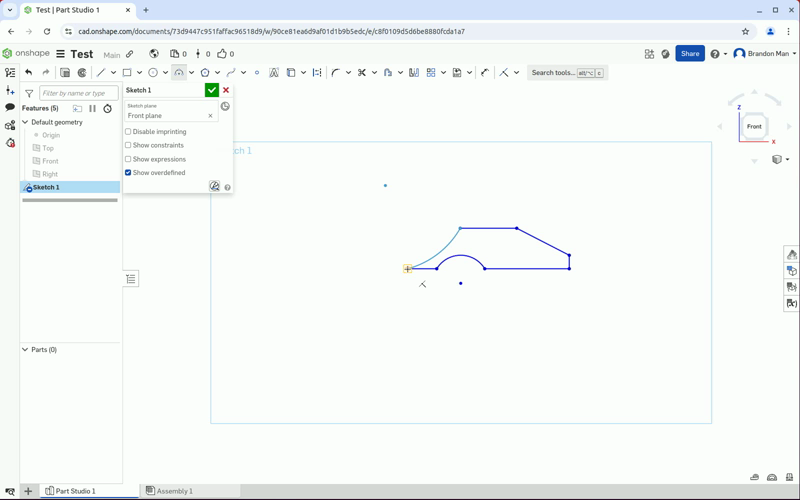
mouse_move(427, 239)
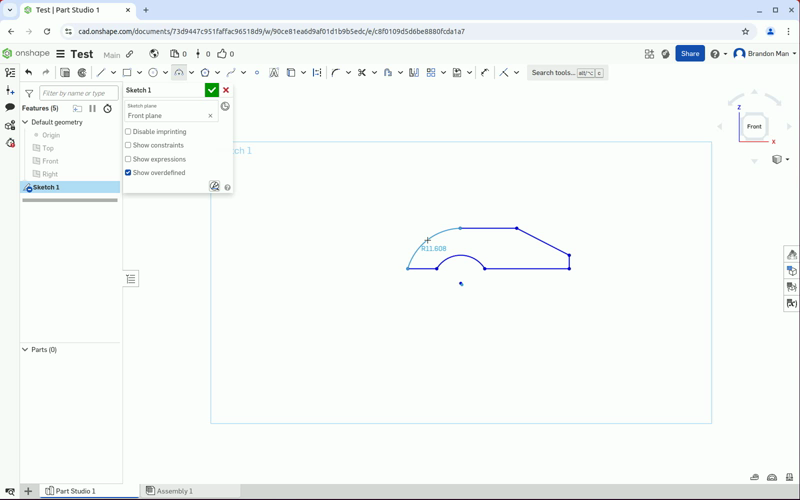
click(427, 239)
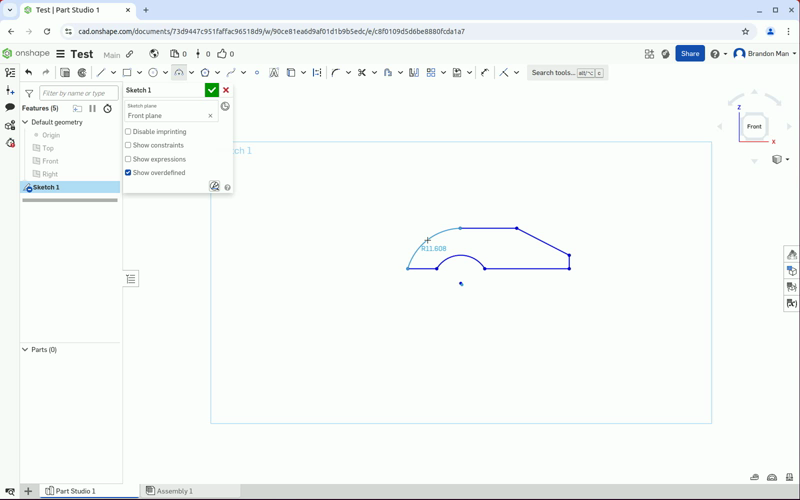
key_up(shift)
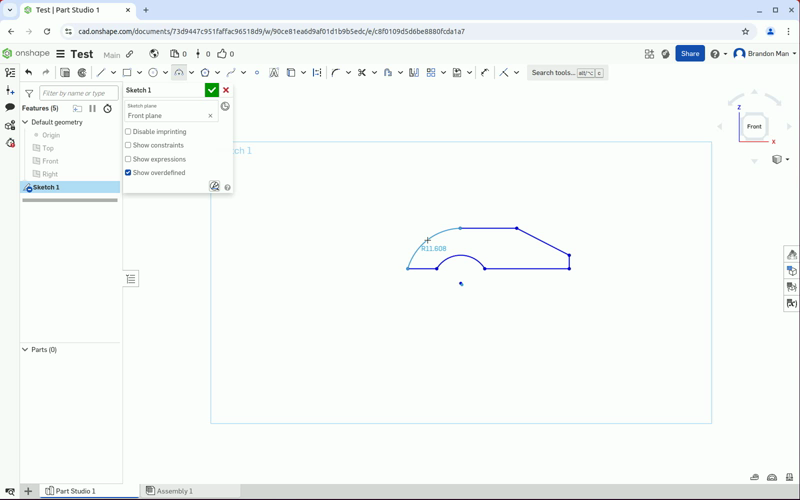
key(esc)
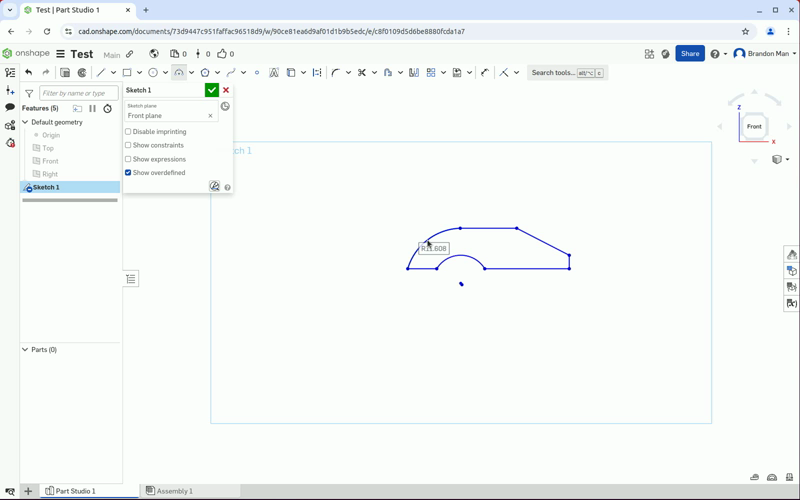
mouse_move(477, 236)
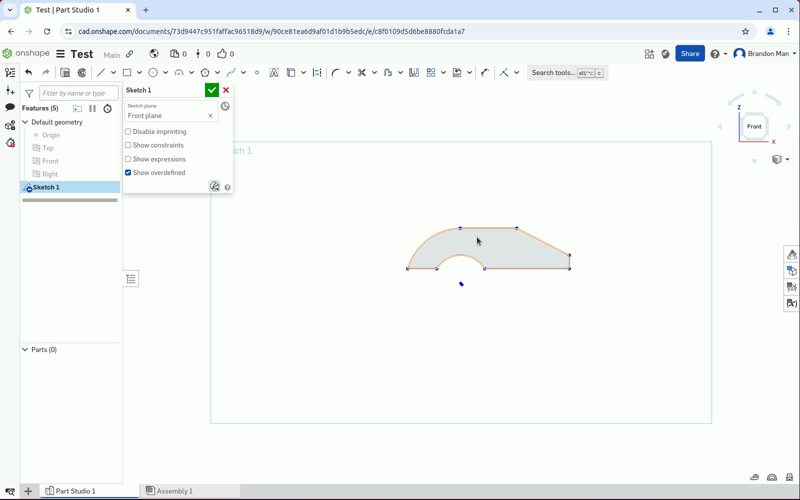
click(477, 236)
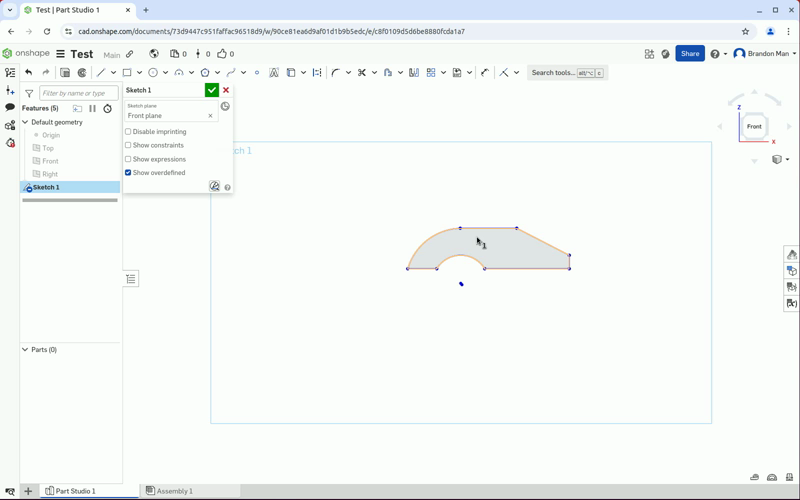
mouse_move(73, 352)
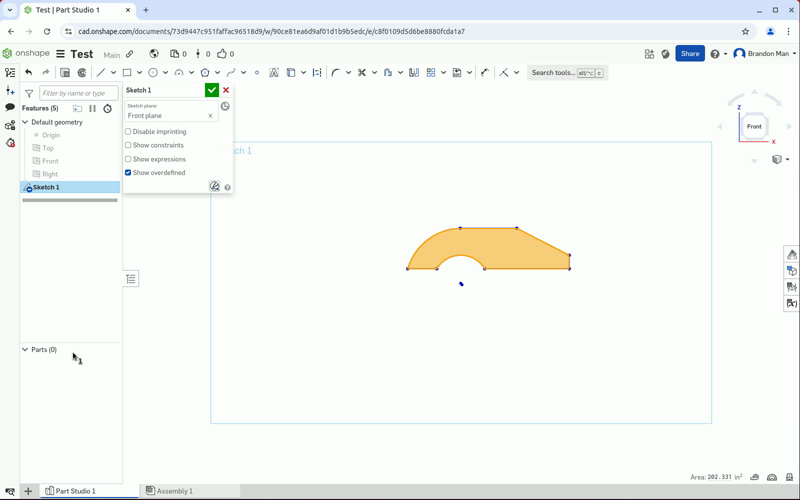
key(shift+y)
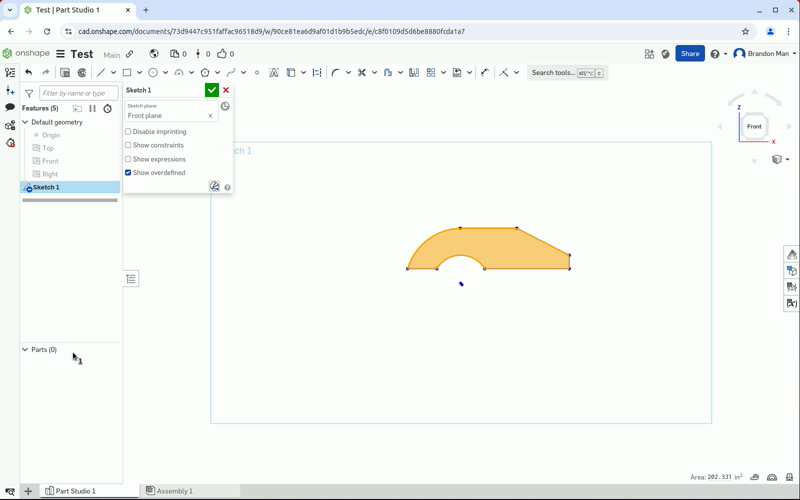
key(shift+e)
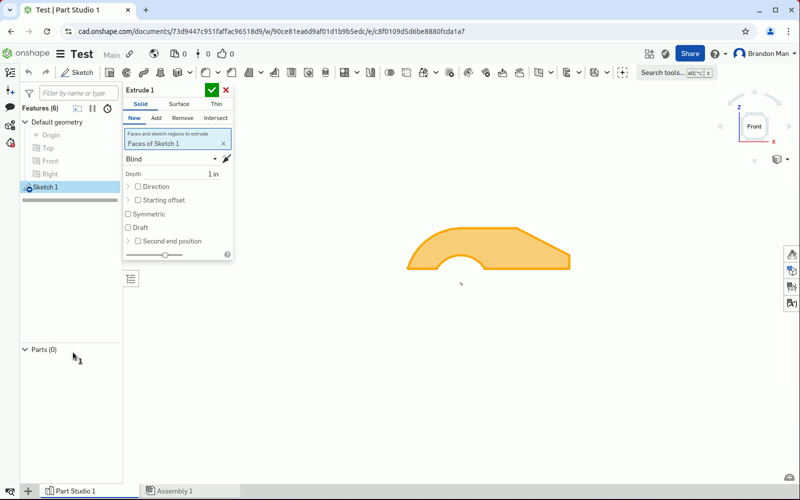
mouse_move(143, 106)
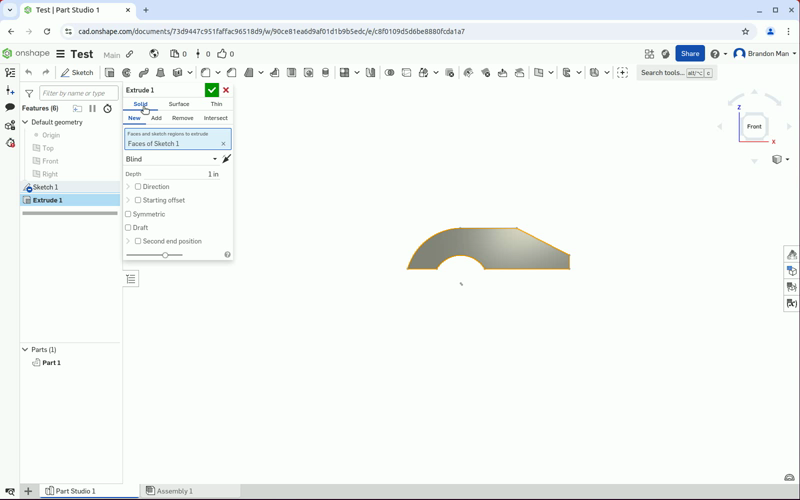
click(143, 106)
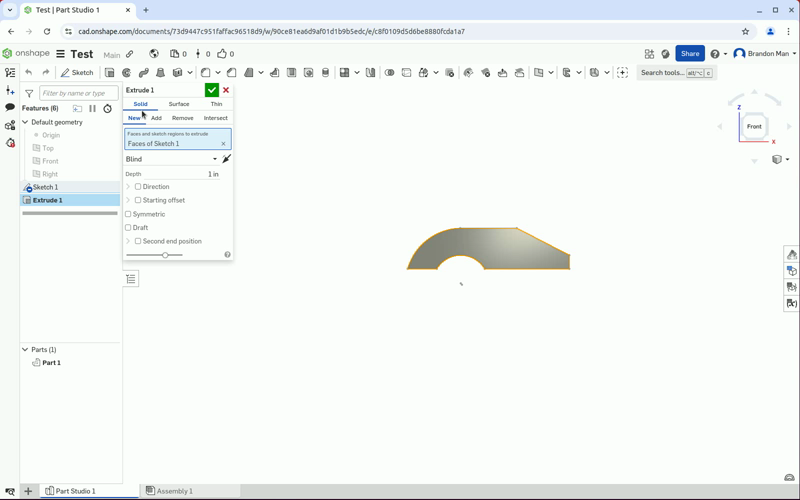
mouse_move(137, 120)
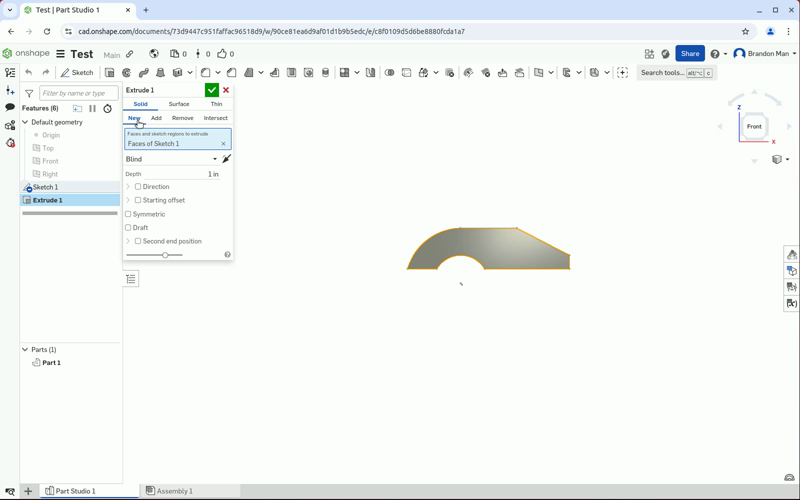
click(137, 120)
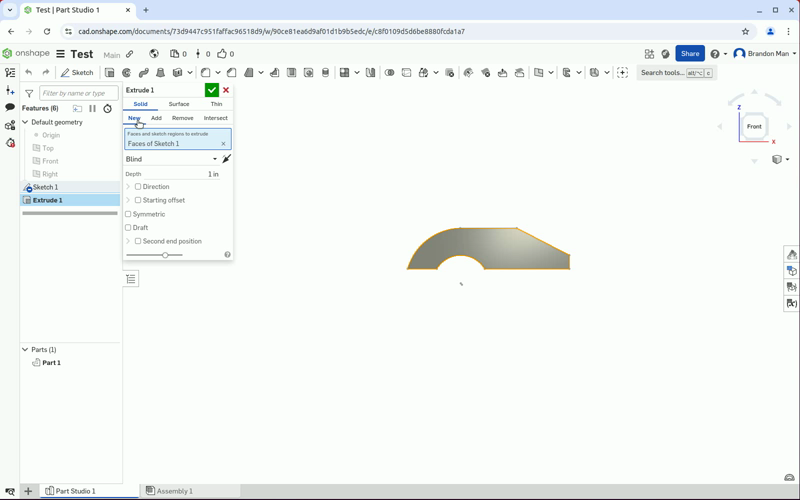
key(tab, 4)
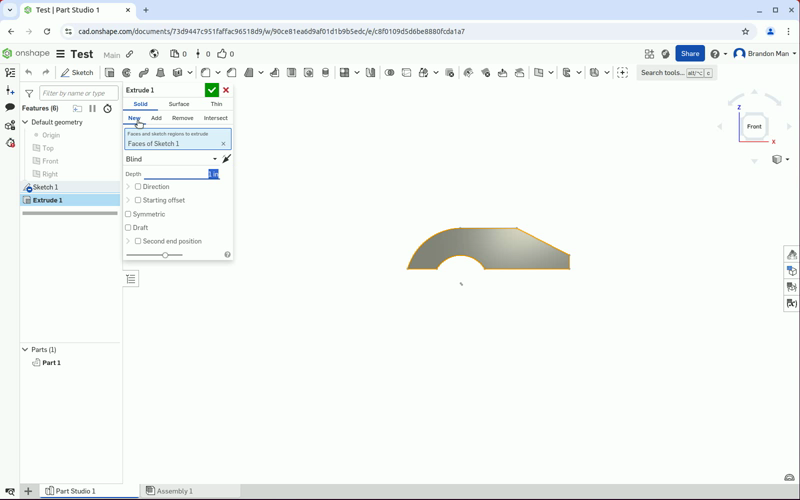
text(-23.108)
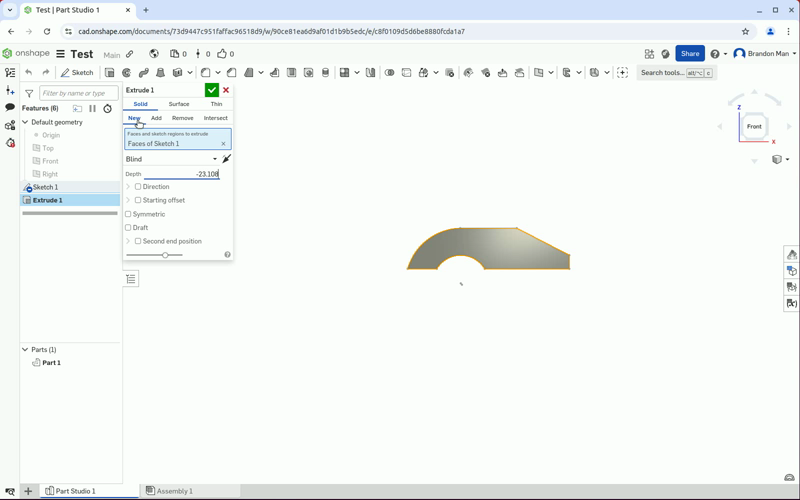
key(enter)
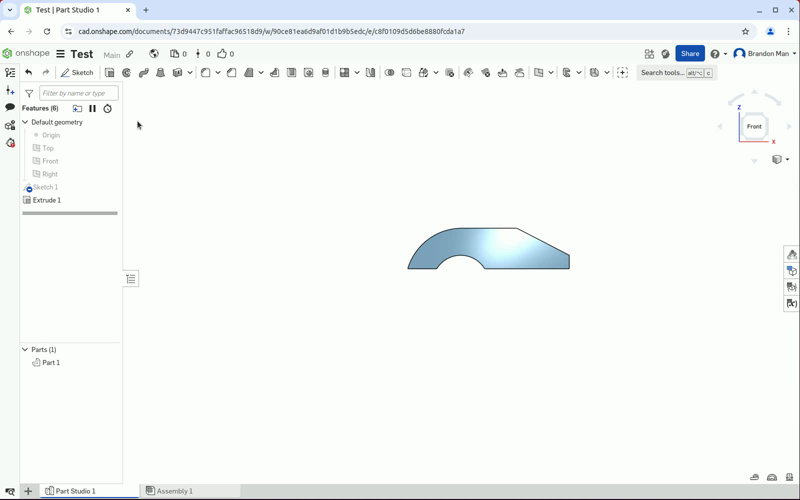
key(shift+h)
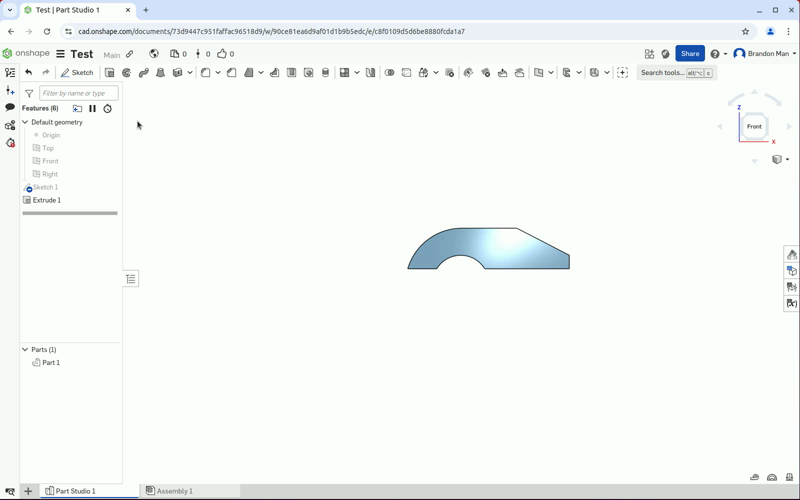
key(shift+h)
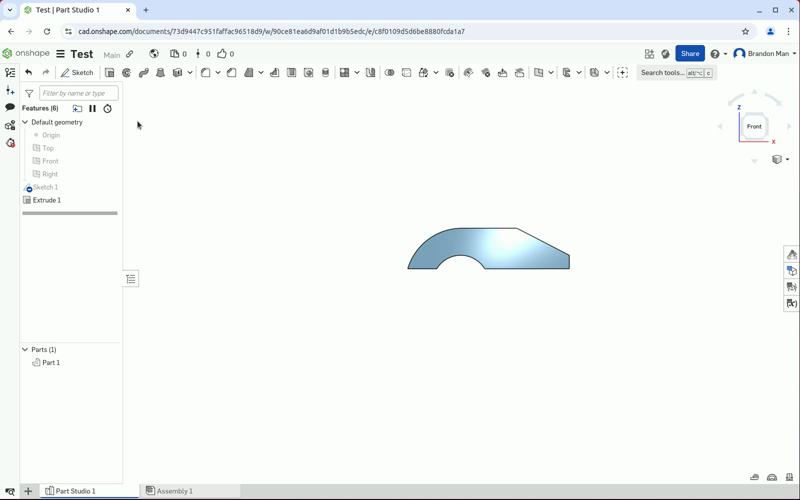
mouse_move(73, 189)
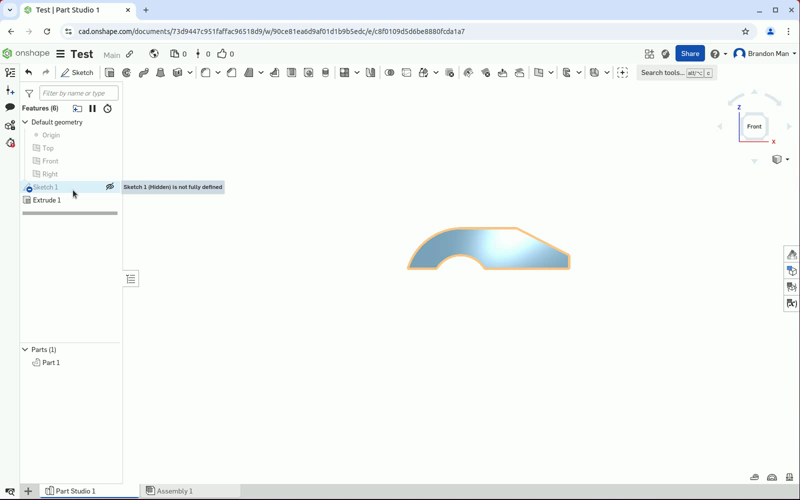
click(73, 189)
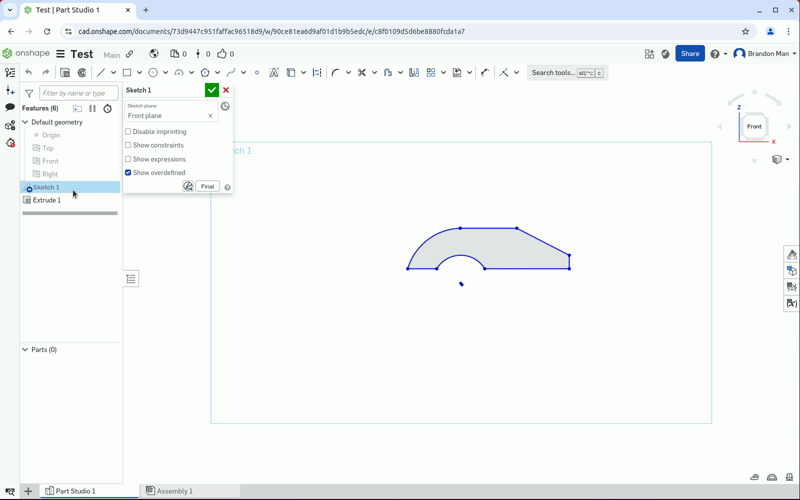
mouse_move(229, 92)
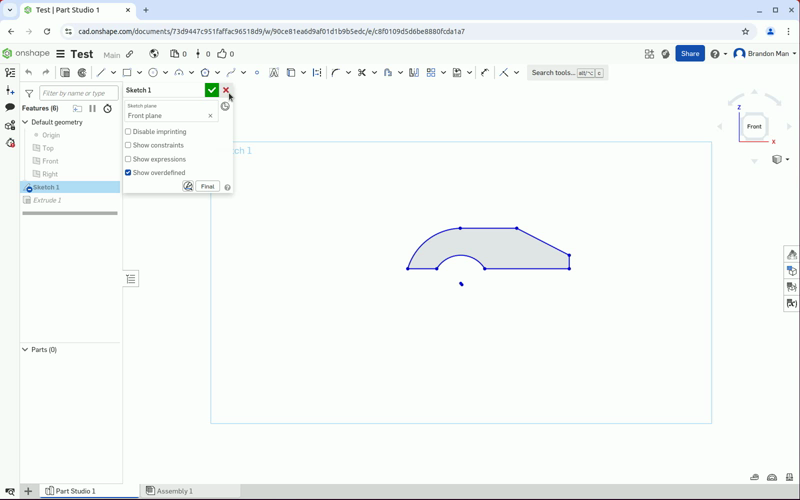
click(229, 92)
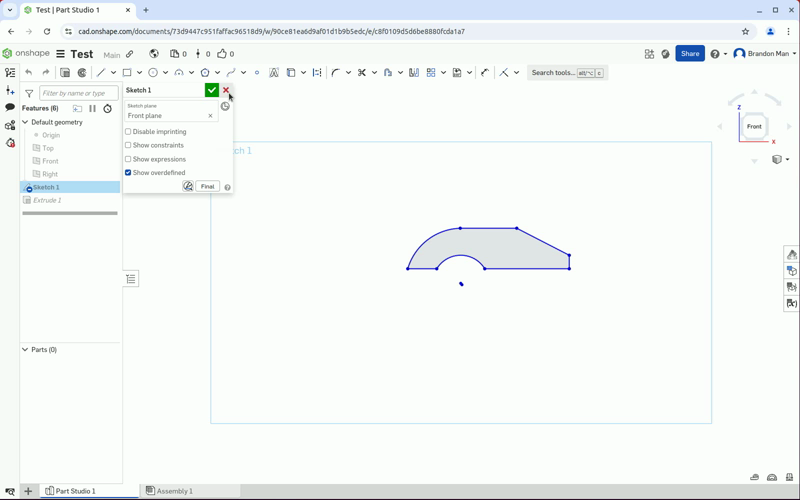
key(shift+s)
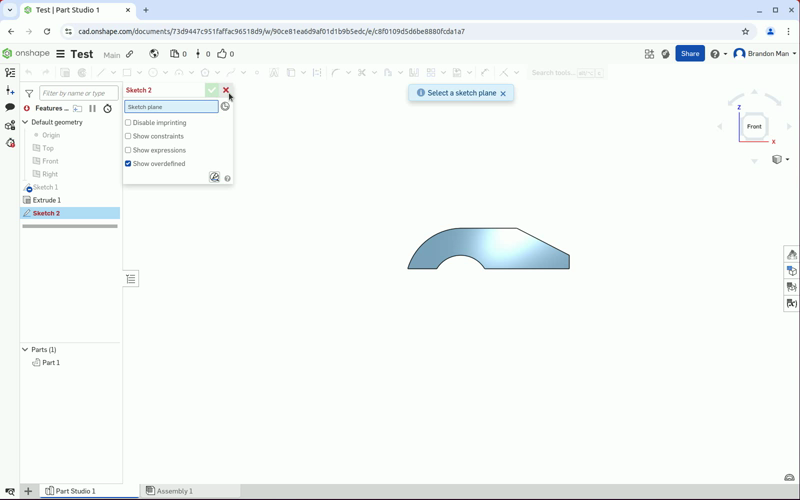
mouse_move(73, 163)
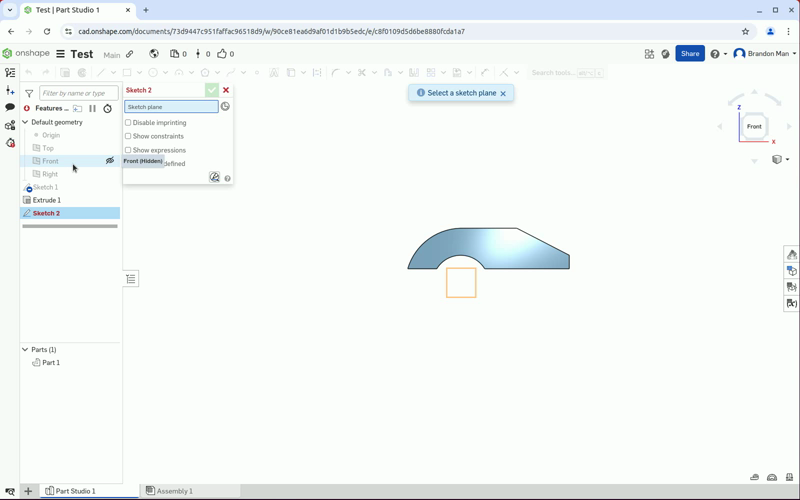
click(73, 163)
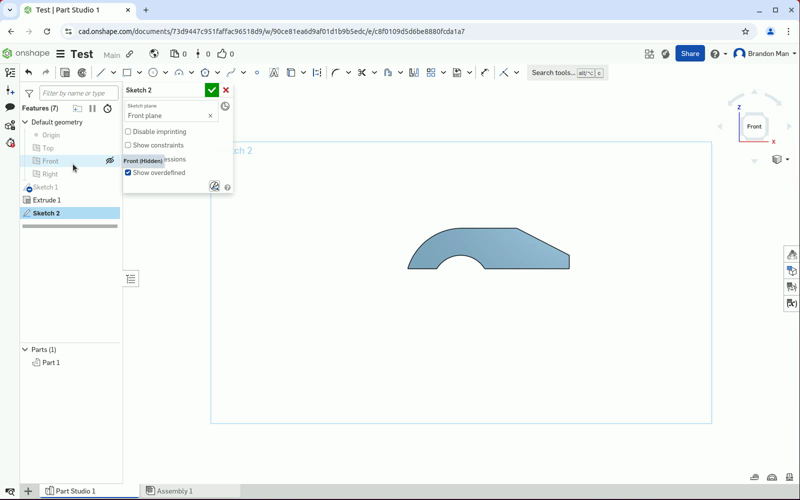
mouse_move(73, 352)
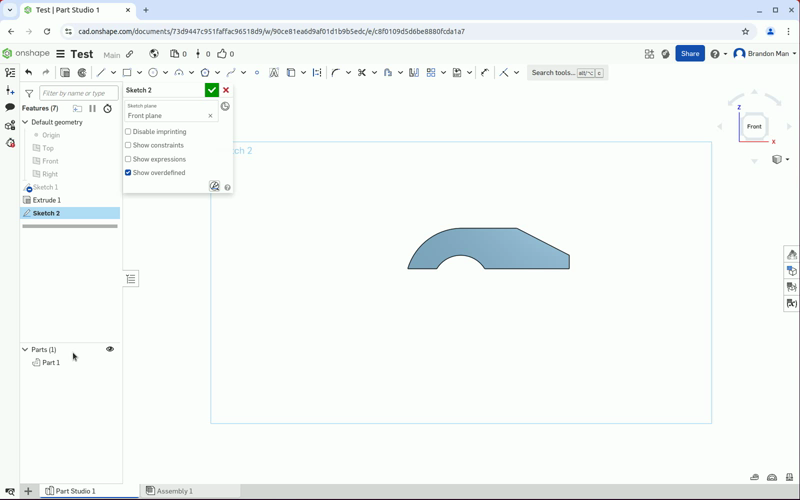
key(y)
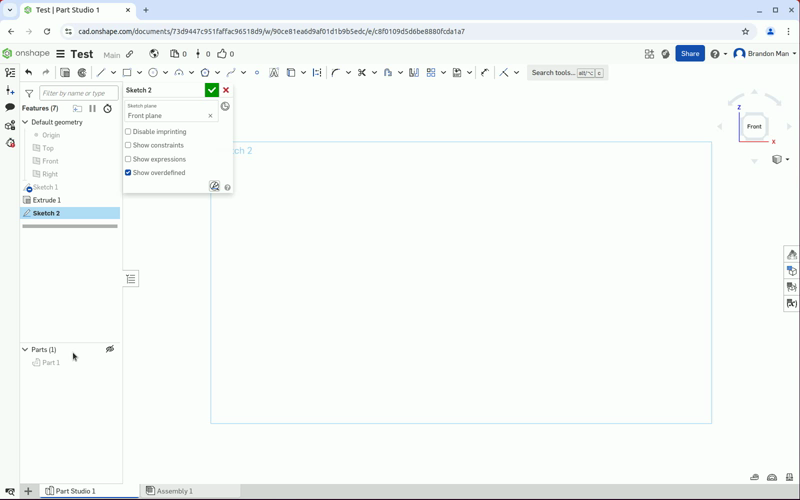
key(a)
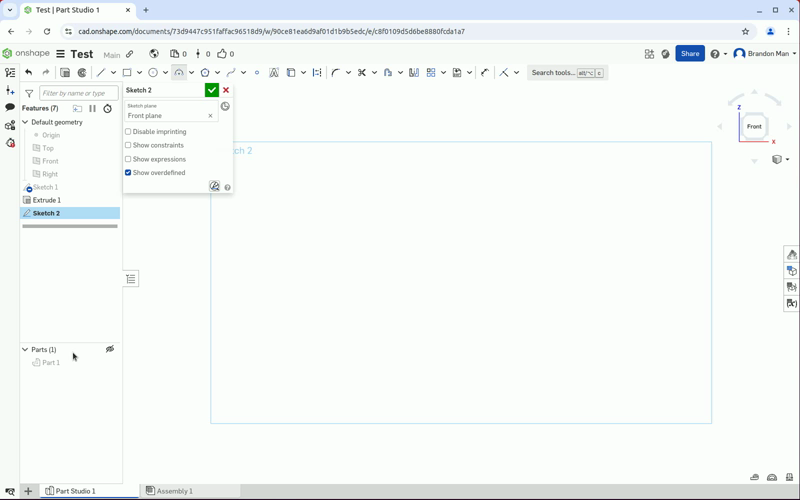
key_down(shift)
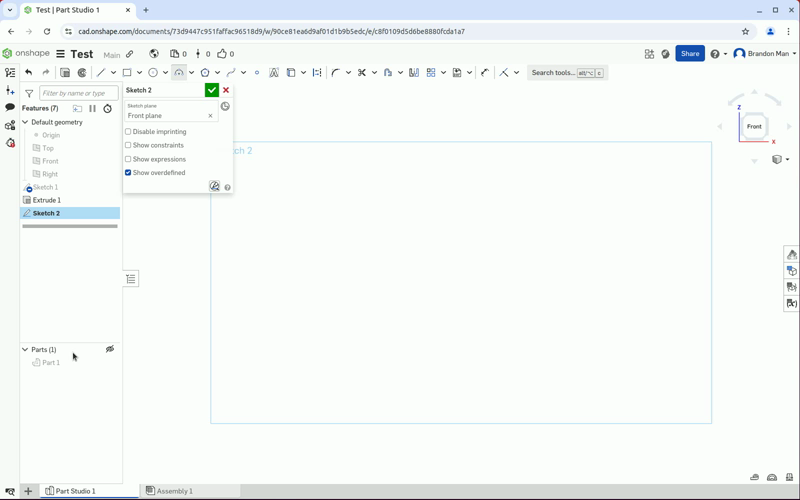
mouse_move(407, 297)
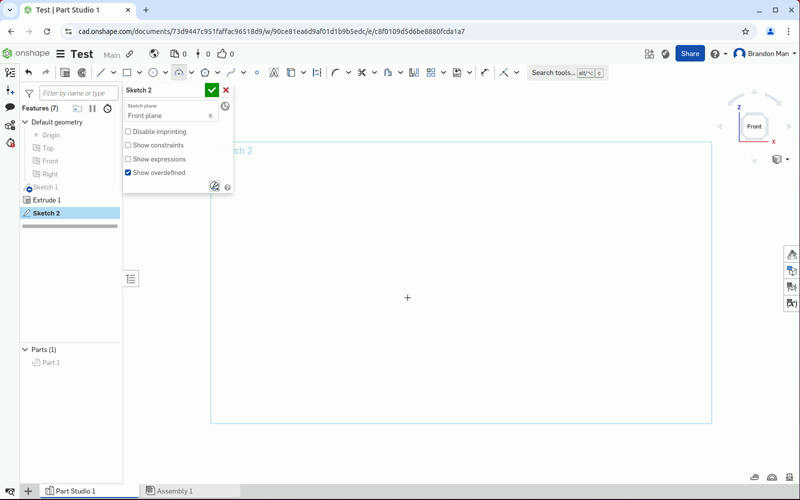
click(407, 297)
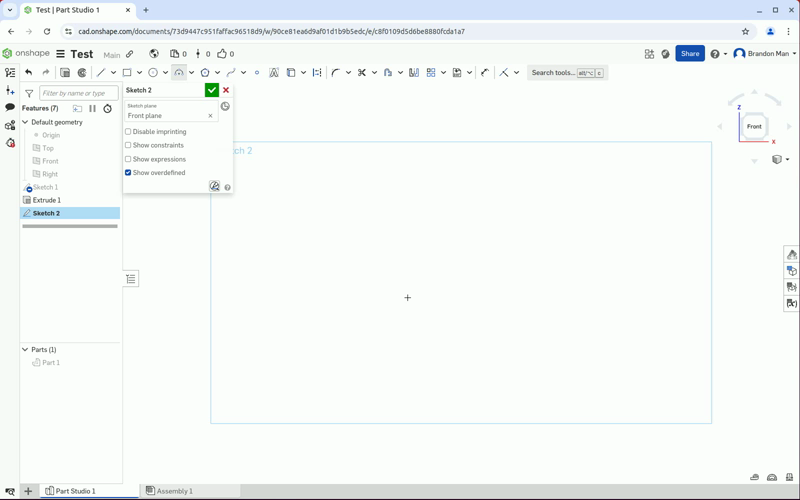
key_up(shift)
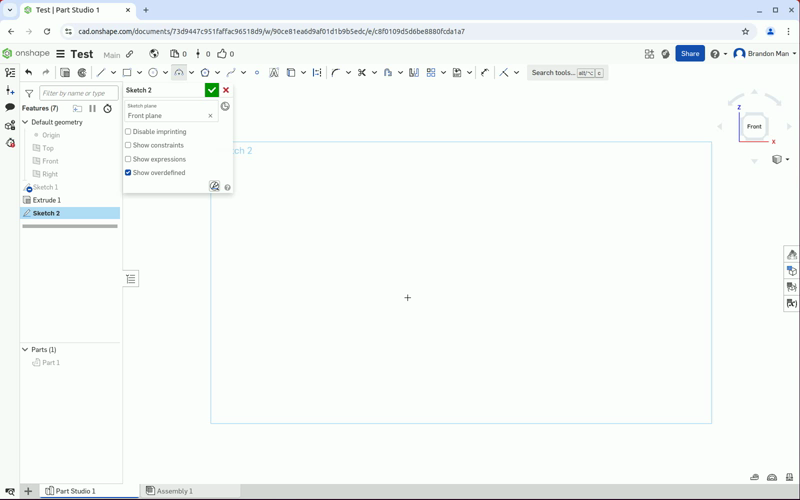
key_down(shift)
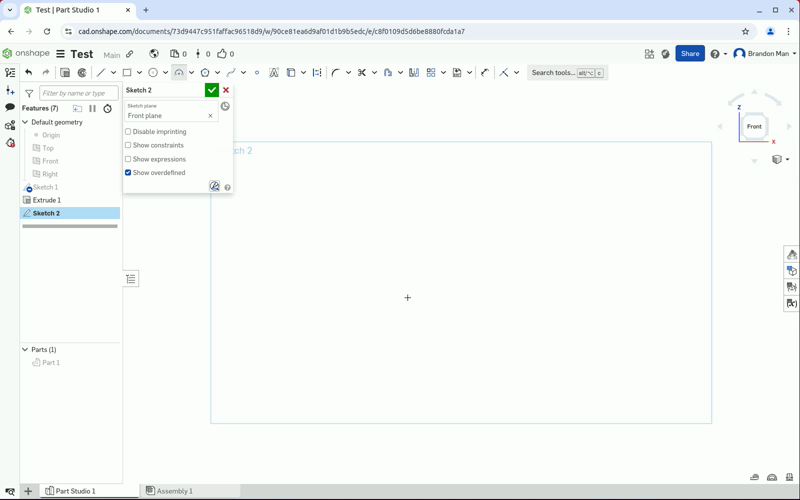
mouse_move(460, 337)
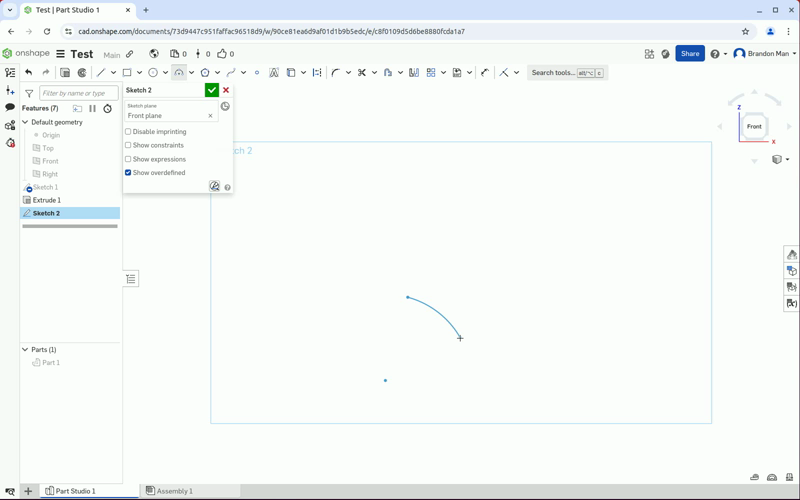
click(460, 337)
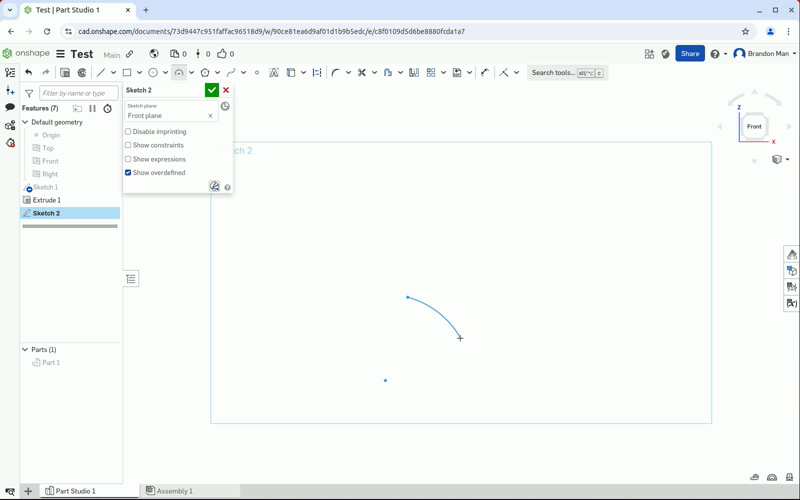
mouse_move(427, 326)
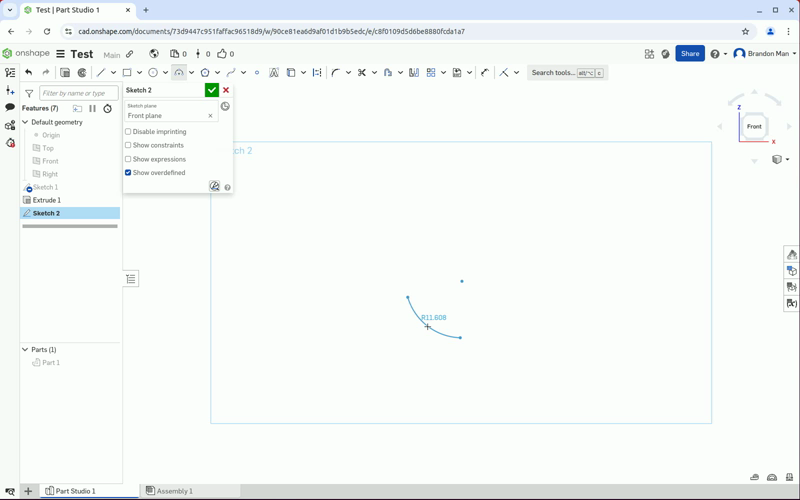
click(427, 326)
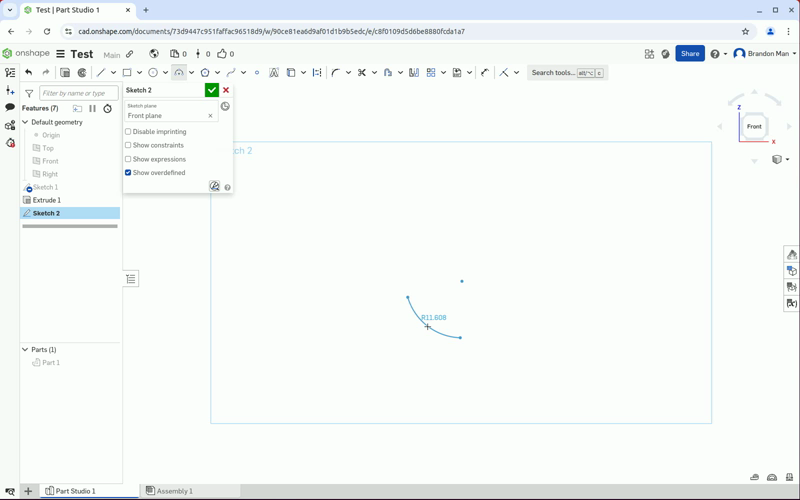
key_up(shift)
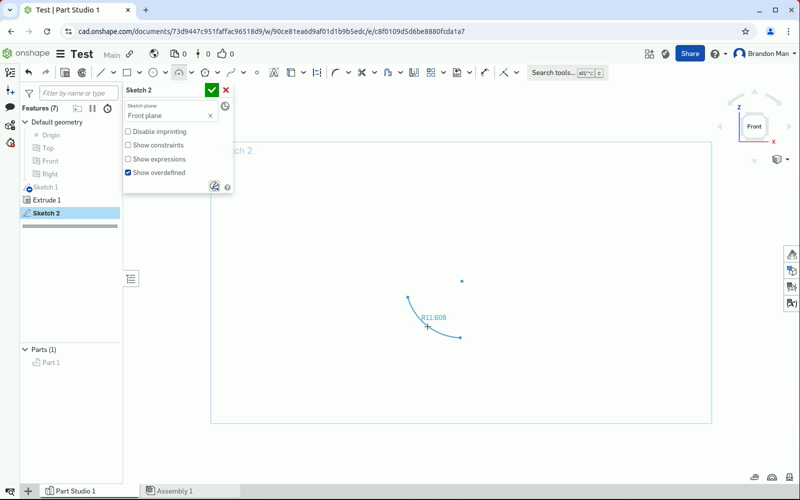
key(esc)
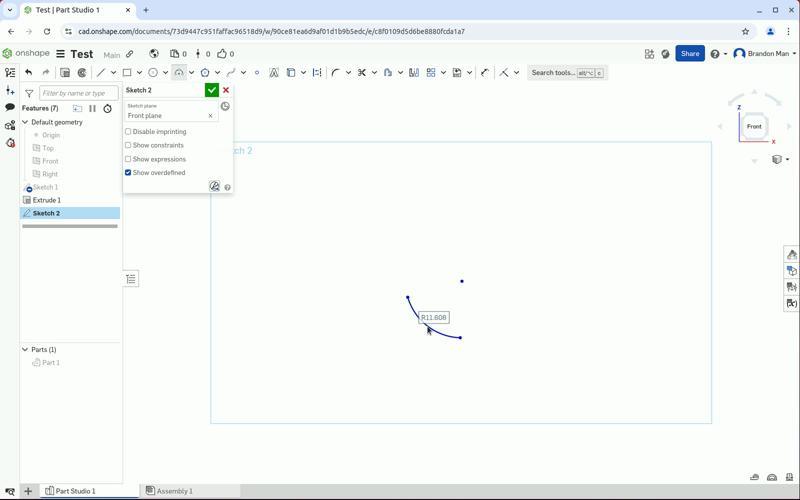
key(l)
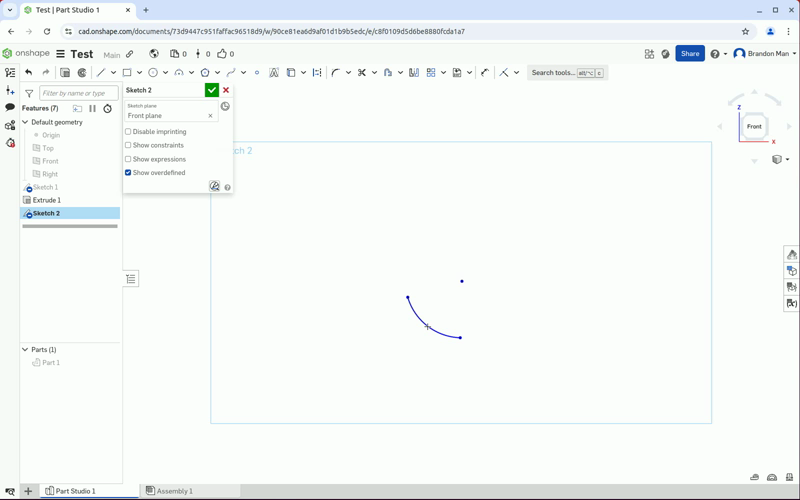
mouse_move(460, 337)
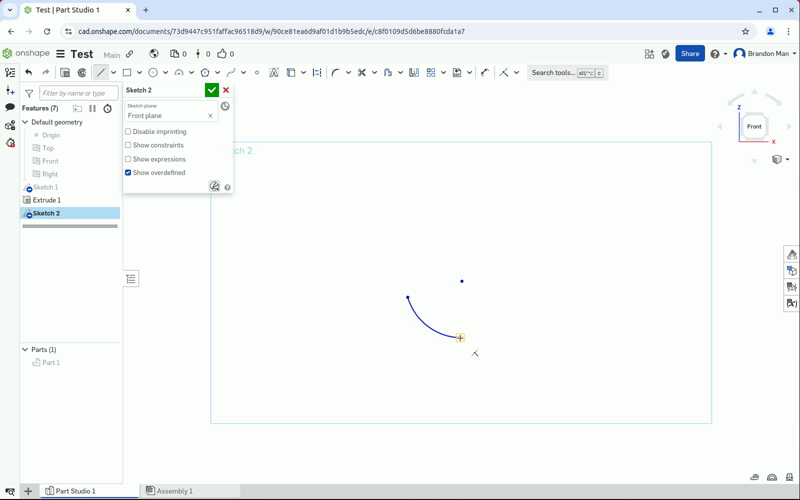
click(460, 337)
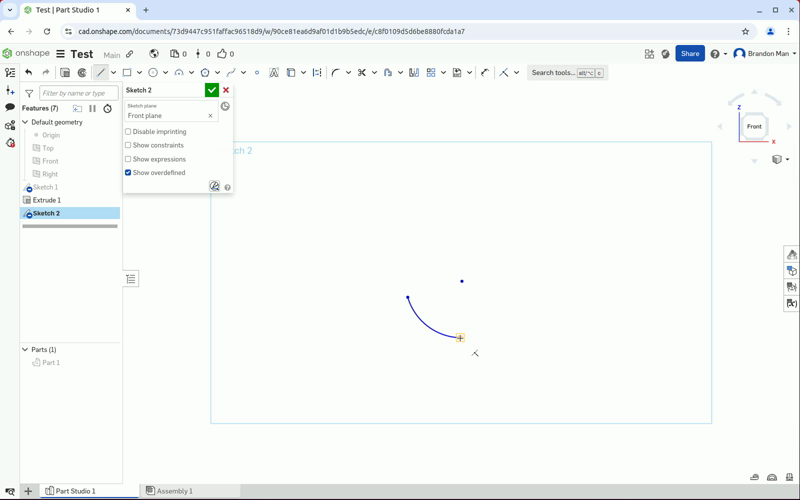
key_down(shift)
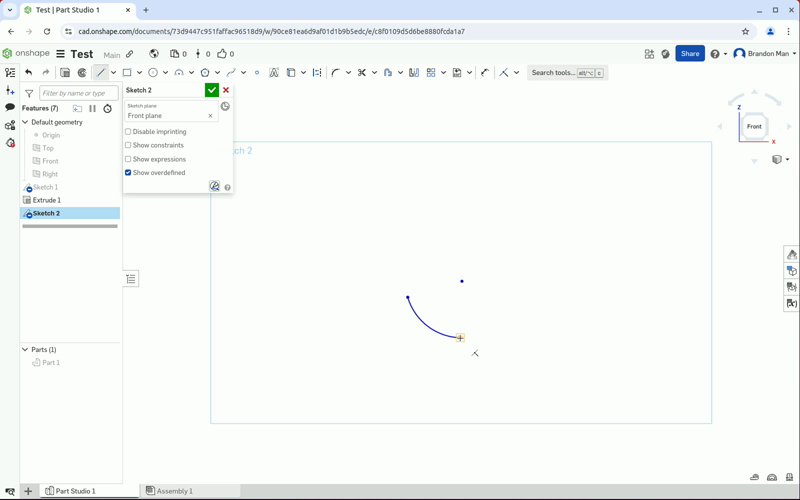
mouse_move(490, 337)
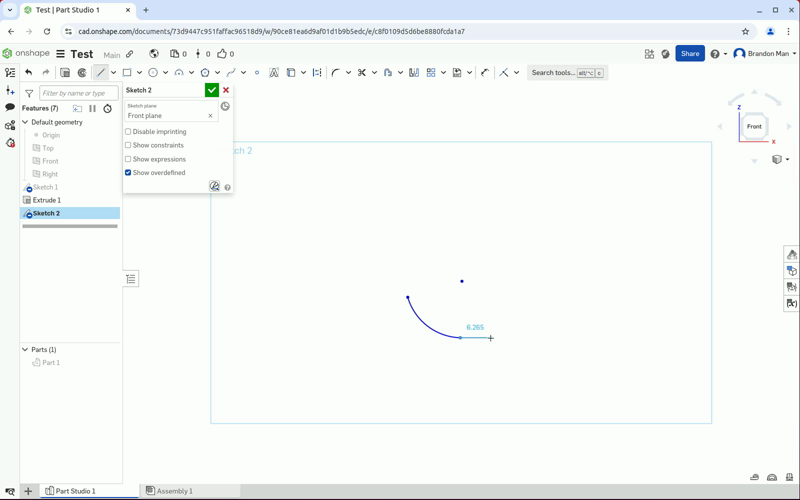
mouse_move(516, 337)
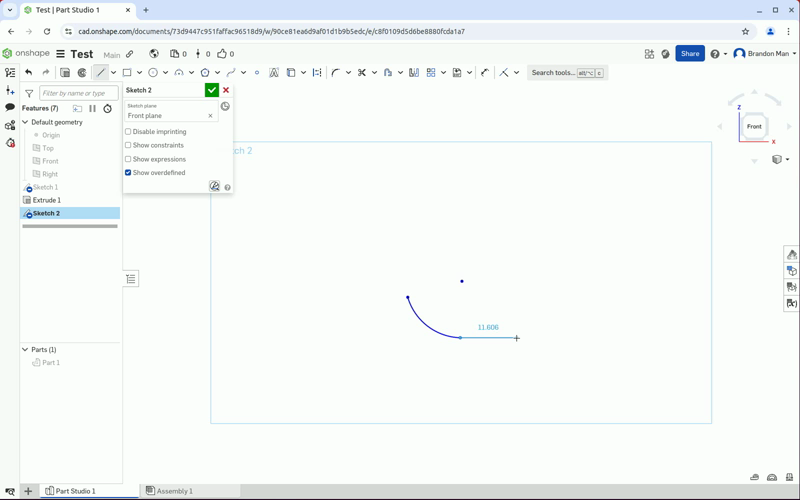
click(516, 337)
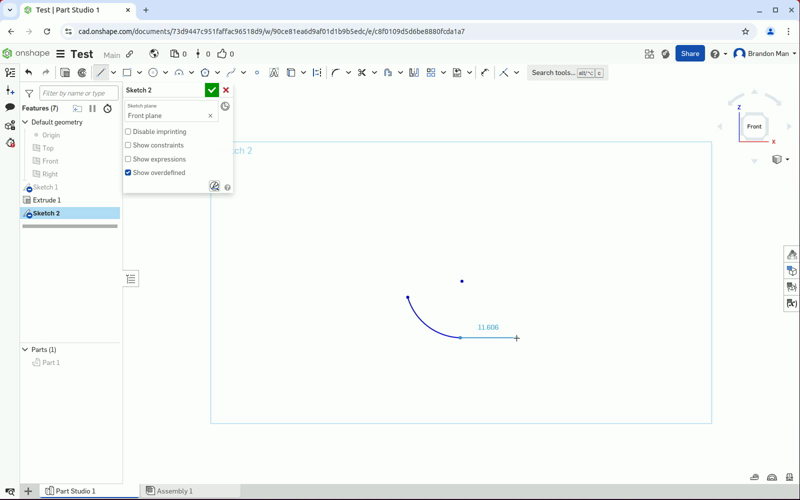
key_up(shift)
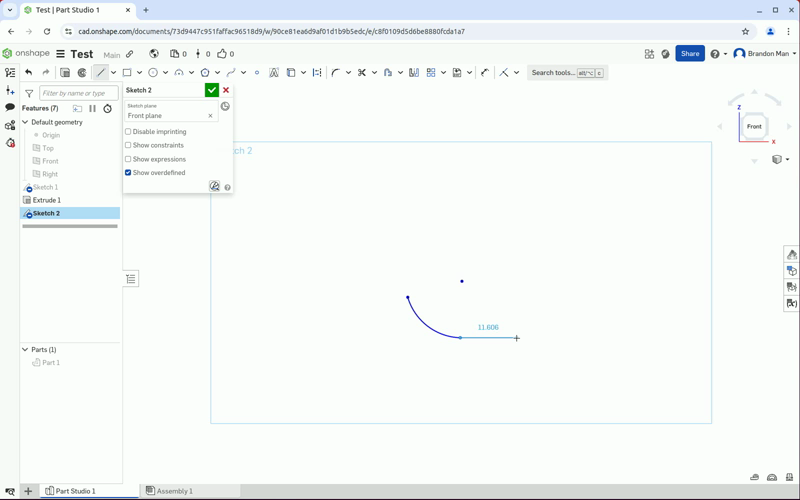
key_down(shift)
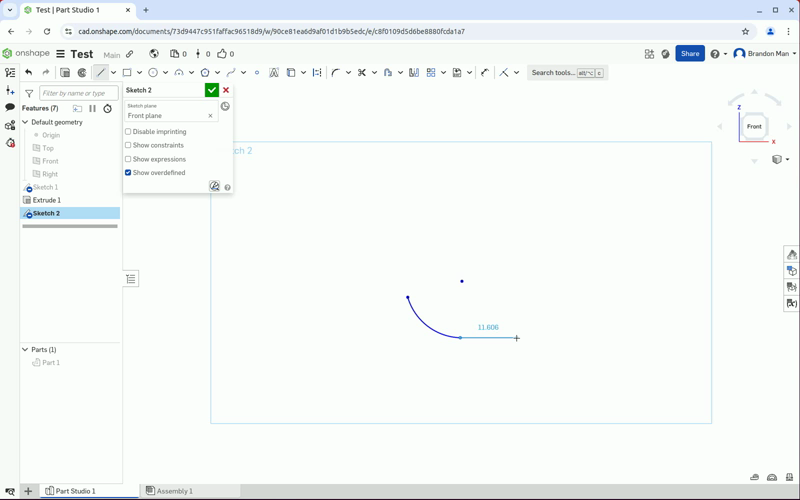
mouse_move(546, 337)
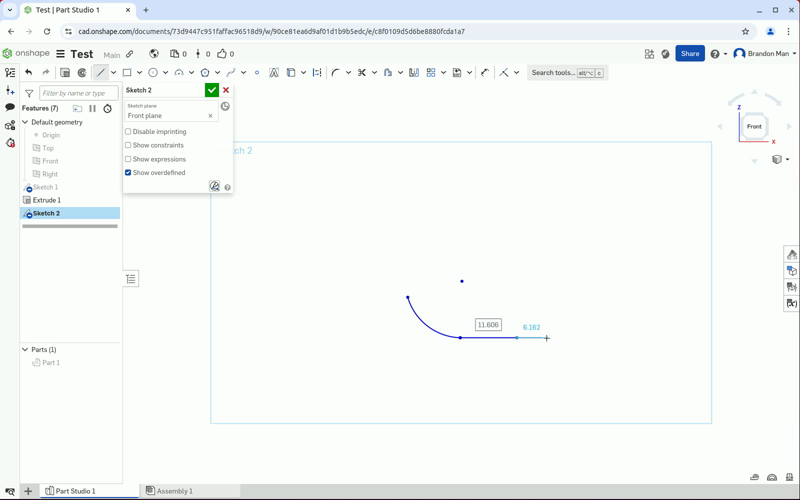
mouse_move(569, 310)
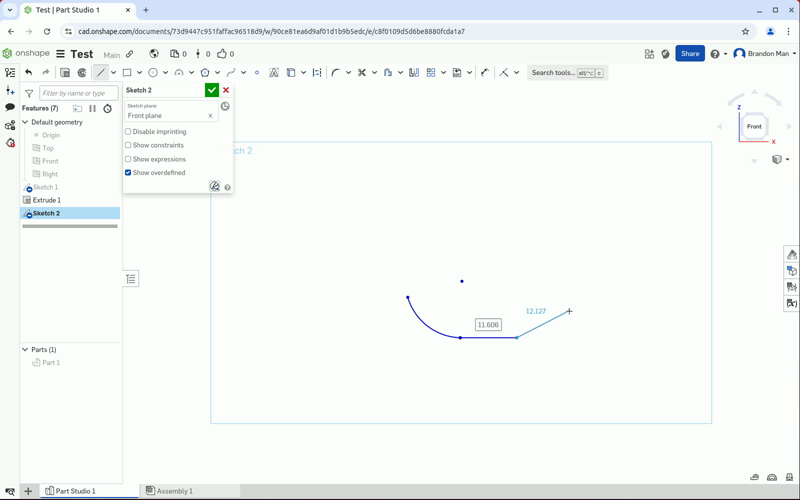
click(569, 310)
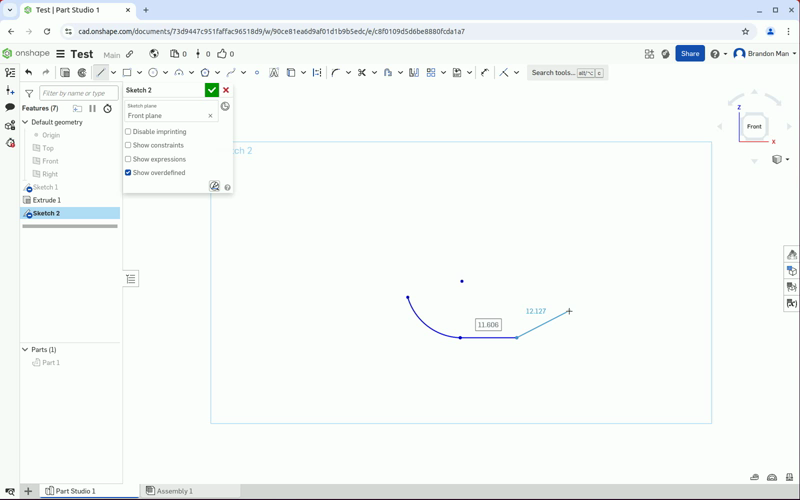
key_up(shift)
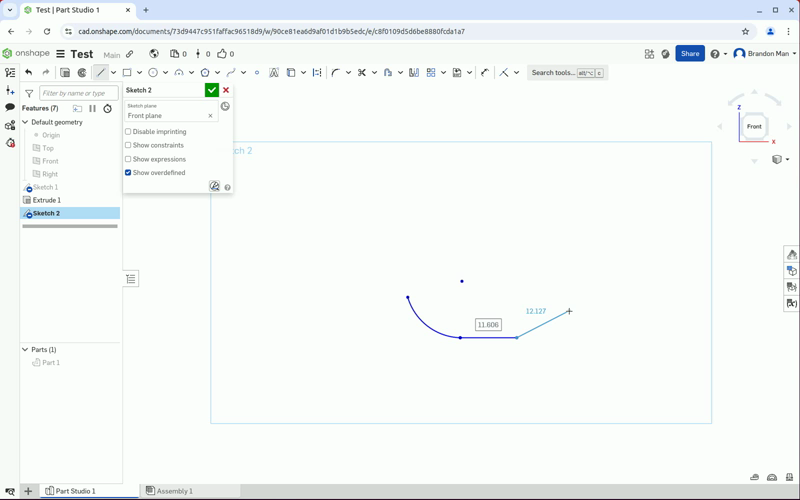
key_down(shift)
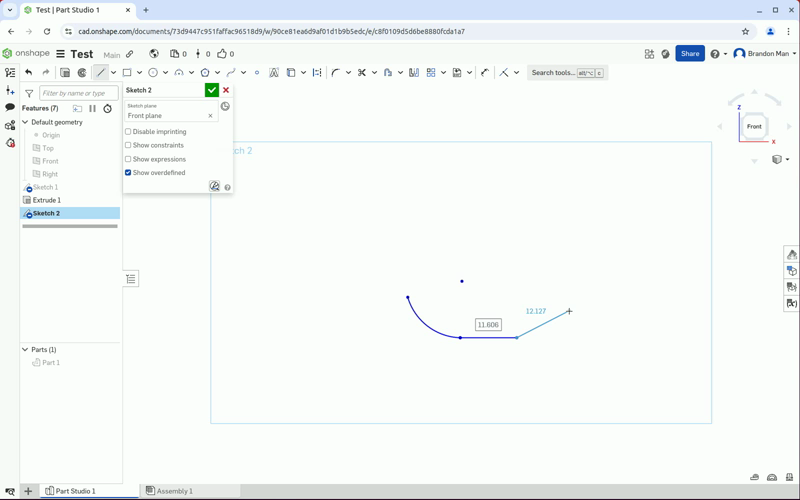
mouse_move(589, 310)
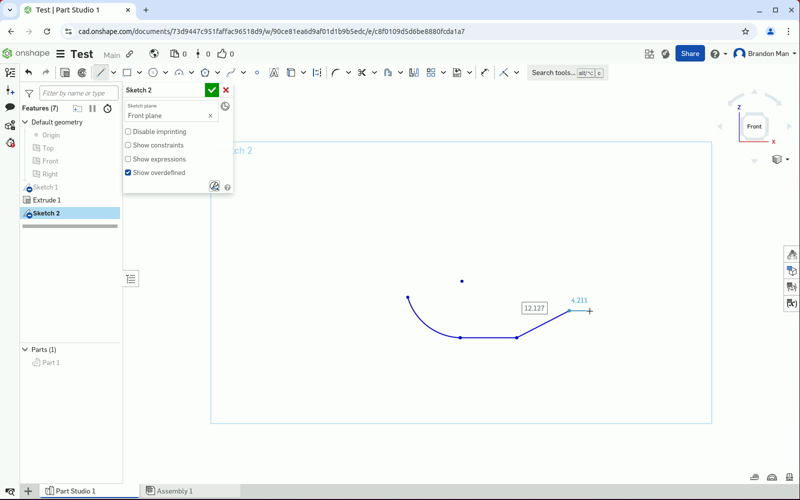
mouse_move(569, 297)
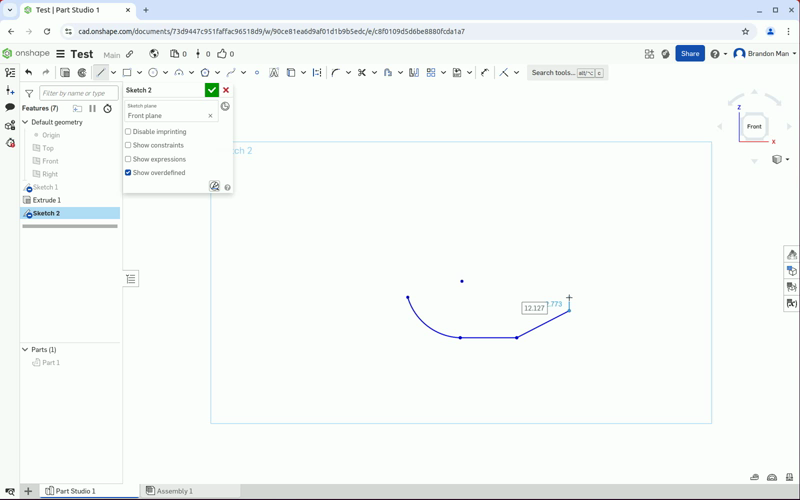
click(569, 297)
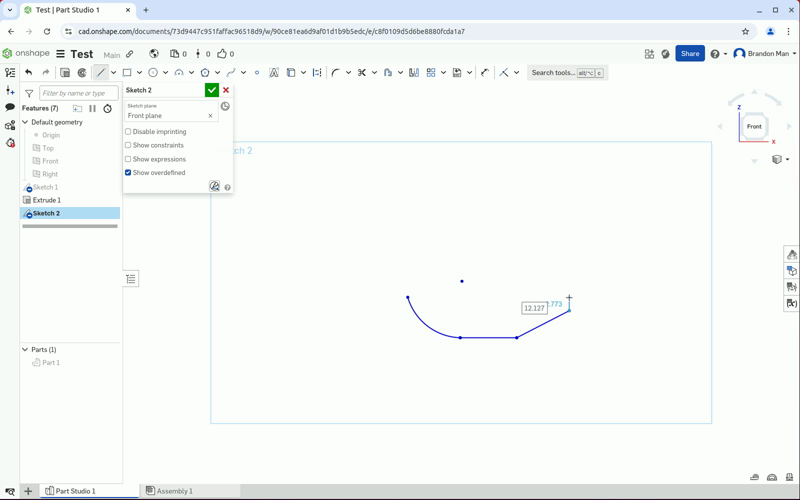
key_up(shift)
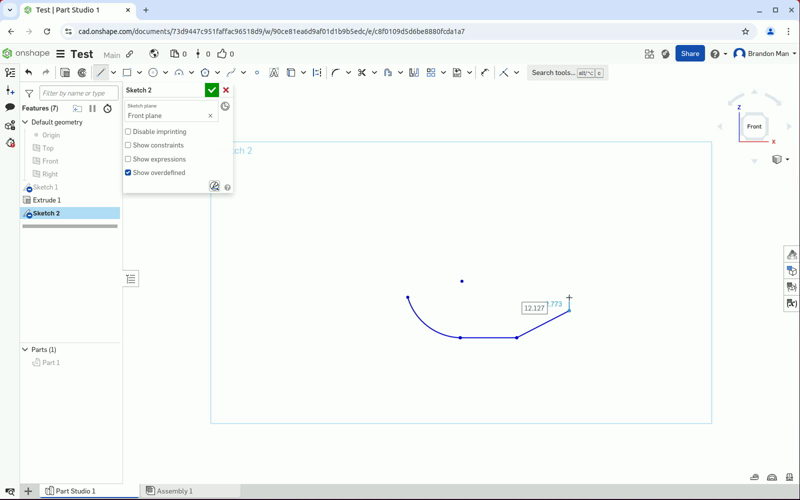
key_down(shift)
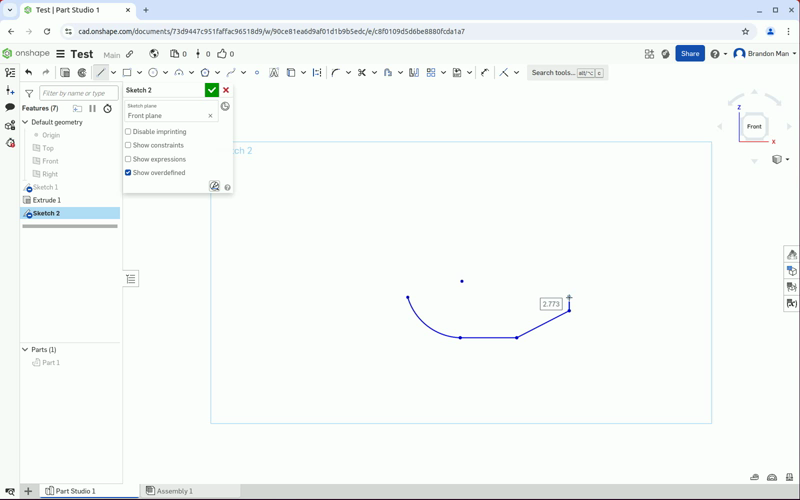
mouse_move(484, 297)
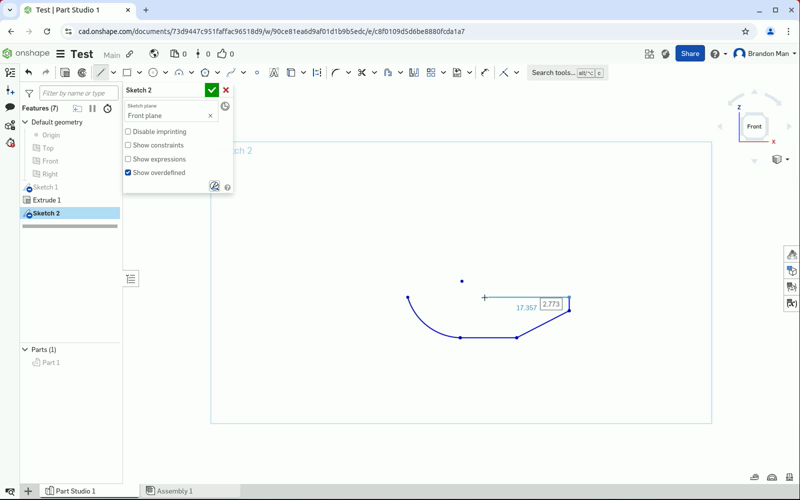
click(484, 297)
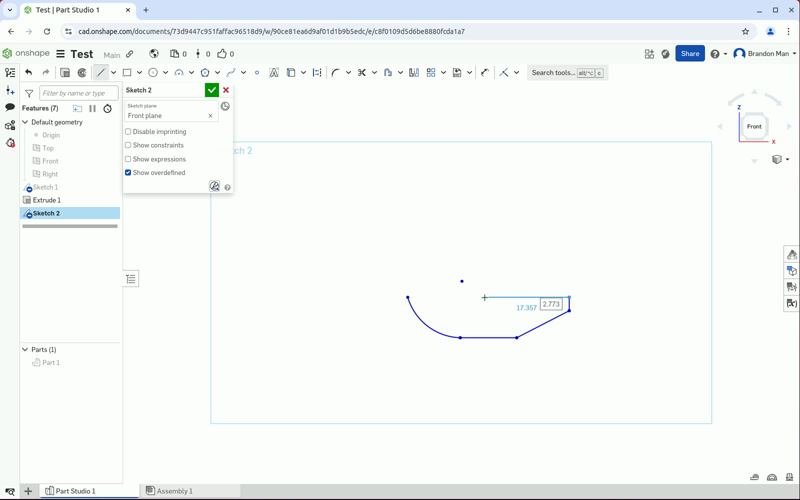
key_up(shift)
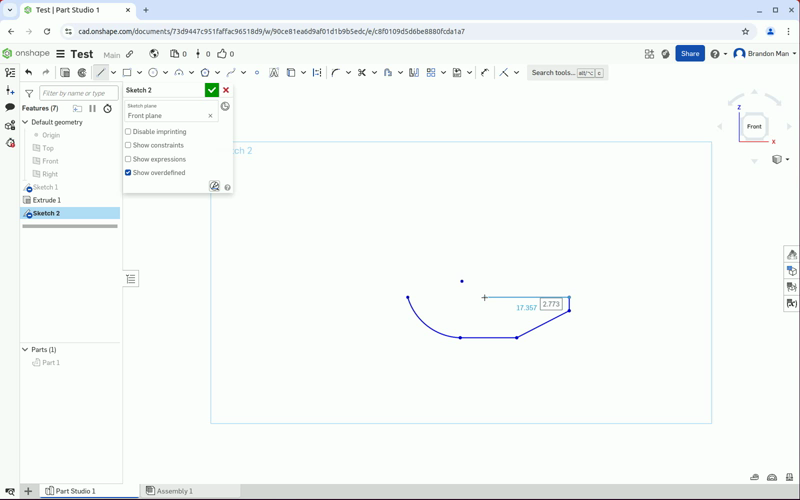
key(esc)
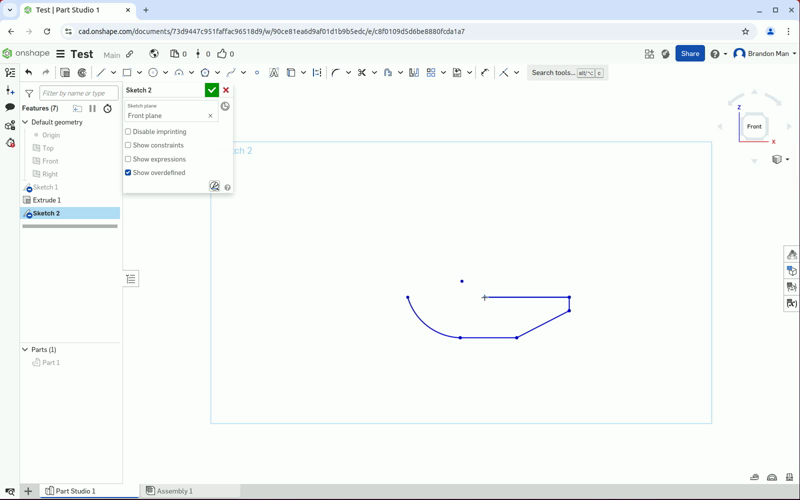
key(a)
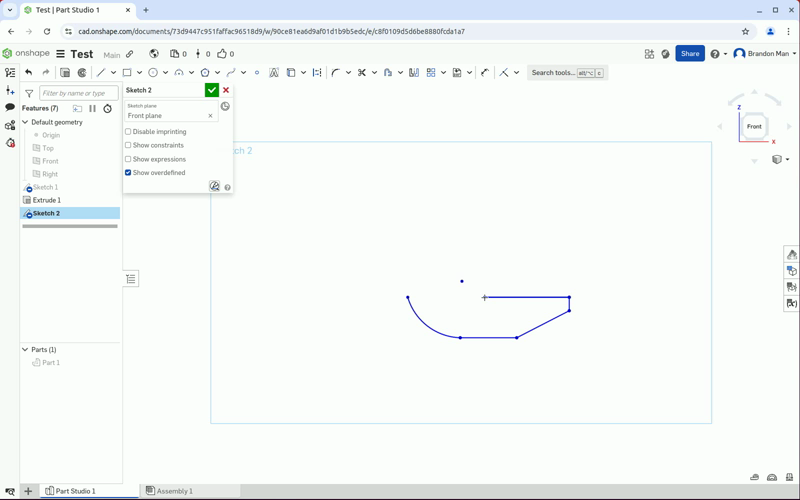
mouse_move(484, 297)
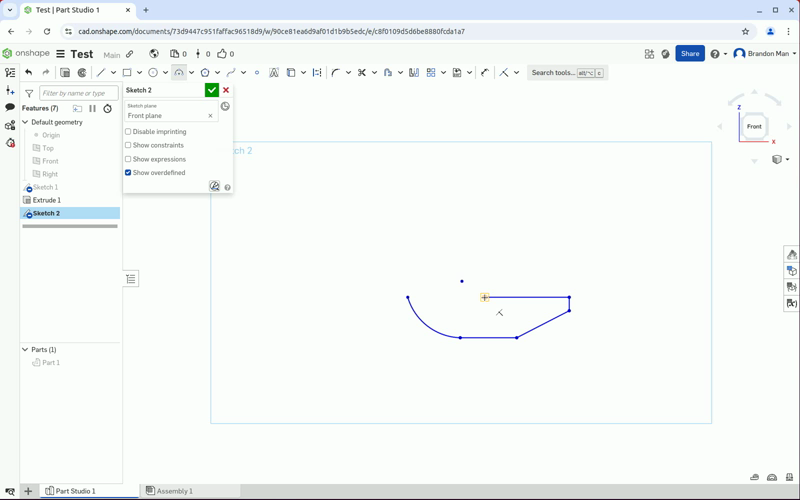
click(484, 297)
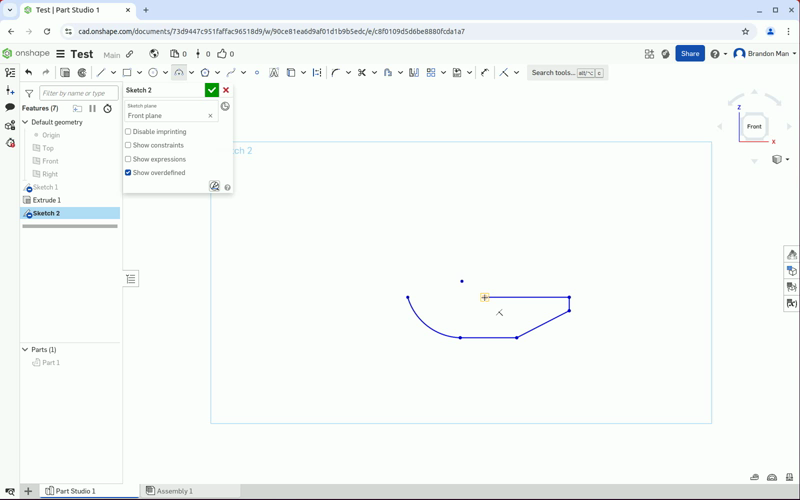
key_down(shift)
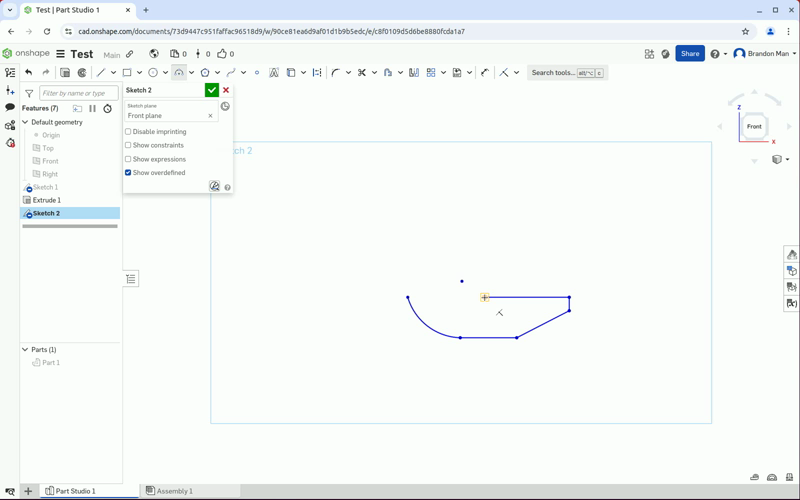
mouse_move(436, 268)
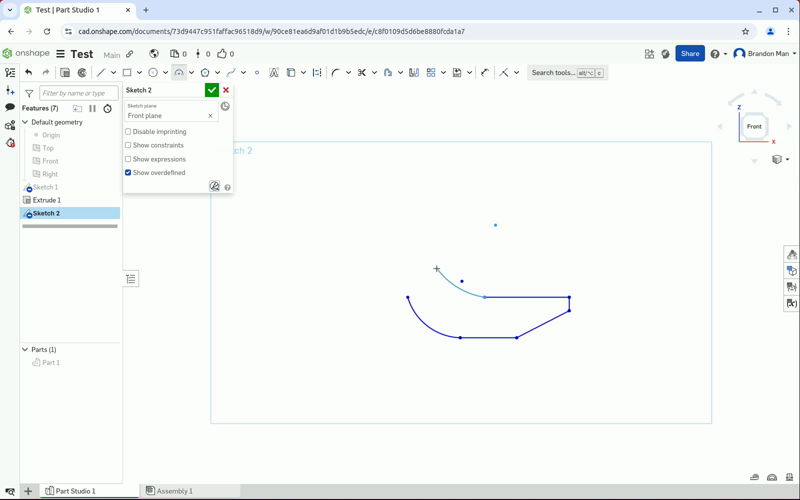
click(436, 268)
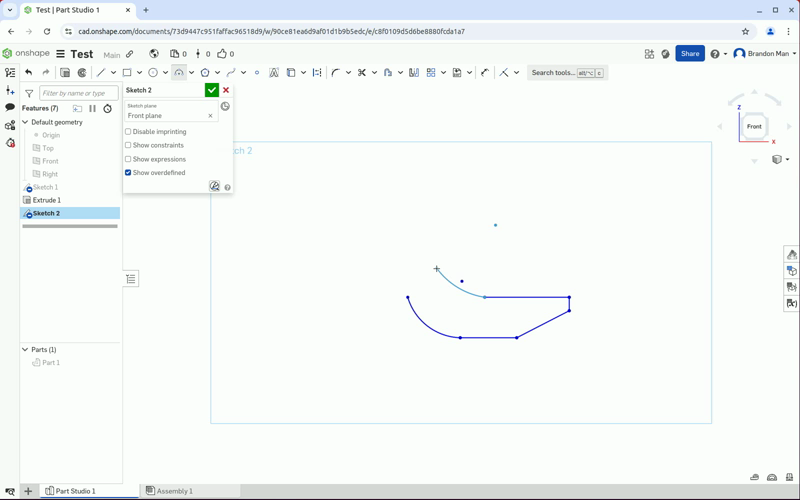
mouse_move(446, 306)
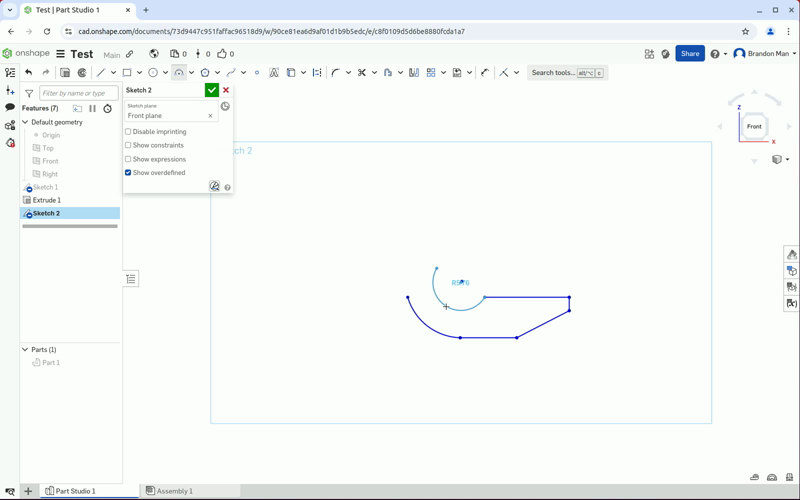
click(446, 306)
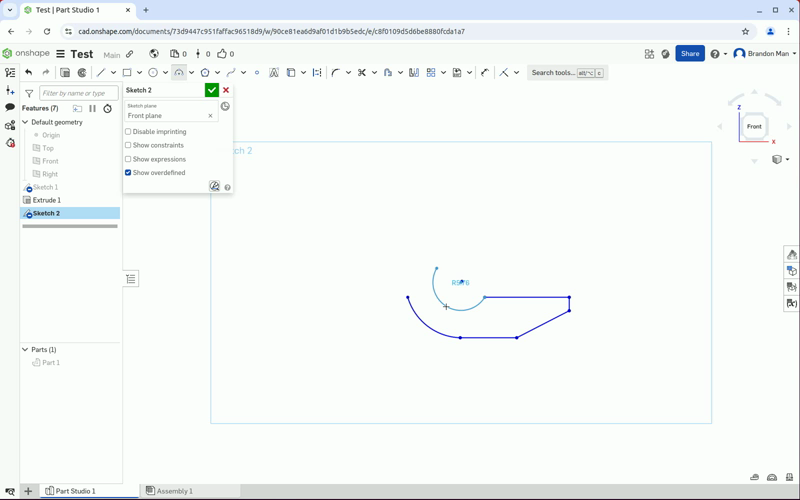
key_up(shift)
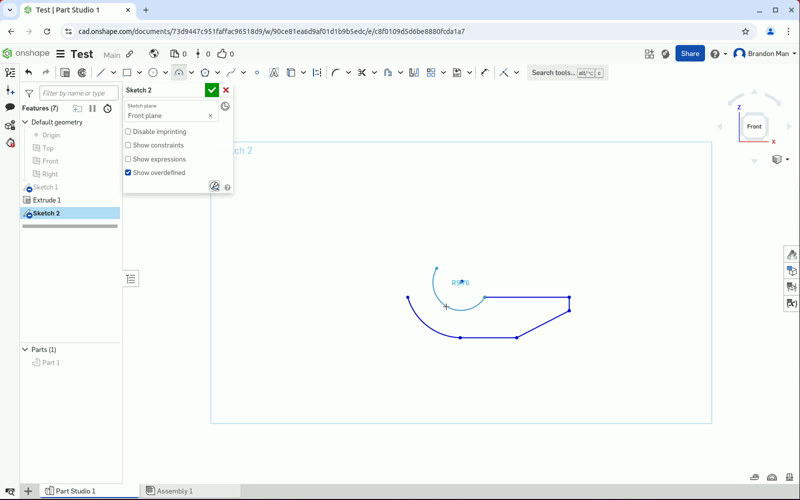
key(esc)
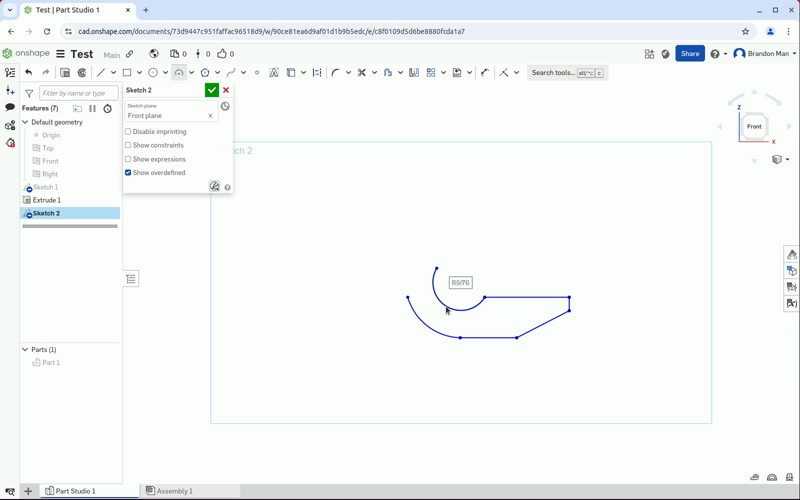
key(l)
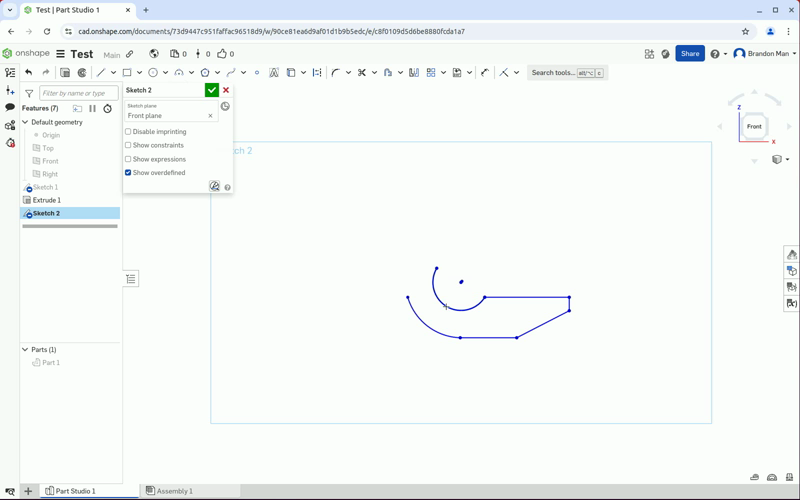
mouse_move(436, 268)
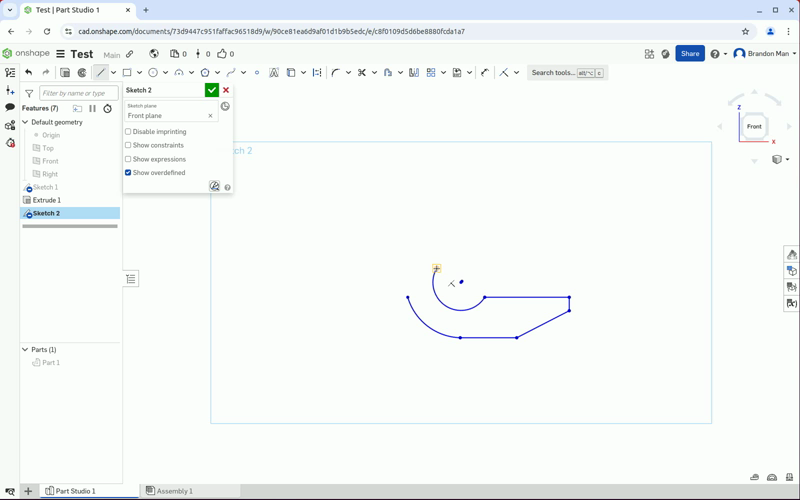
click(436, 268)
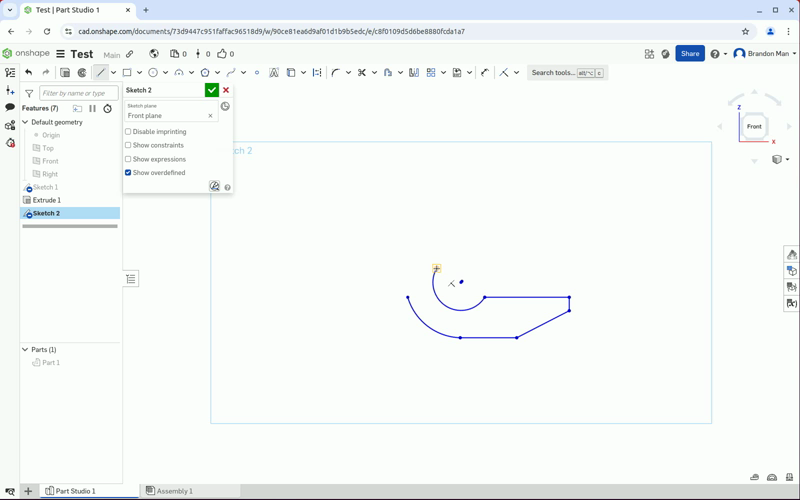
key_down(shift)
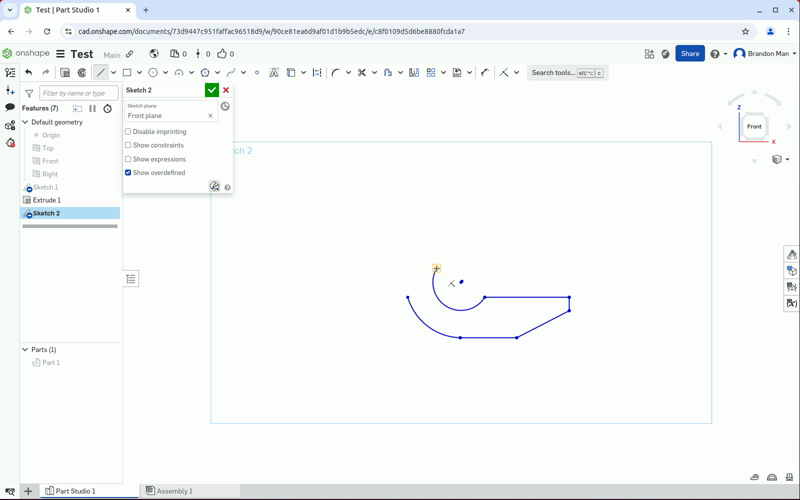
mouse_move(466, 268)
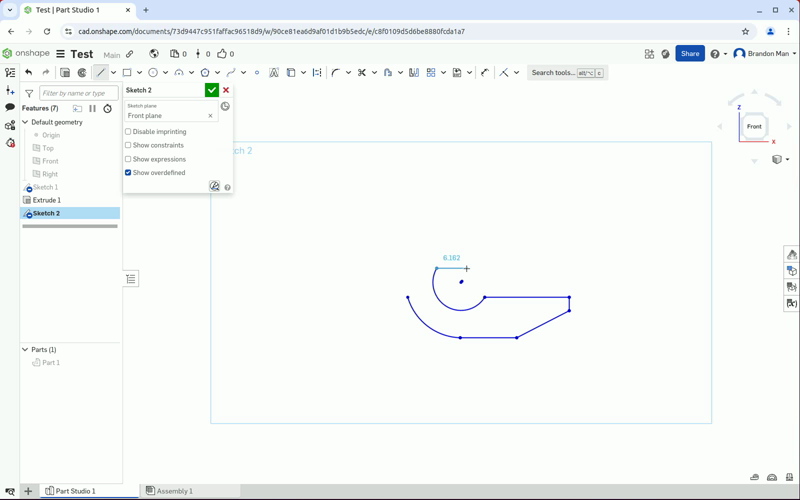
mouse_move(407, 268)
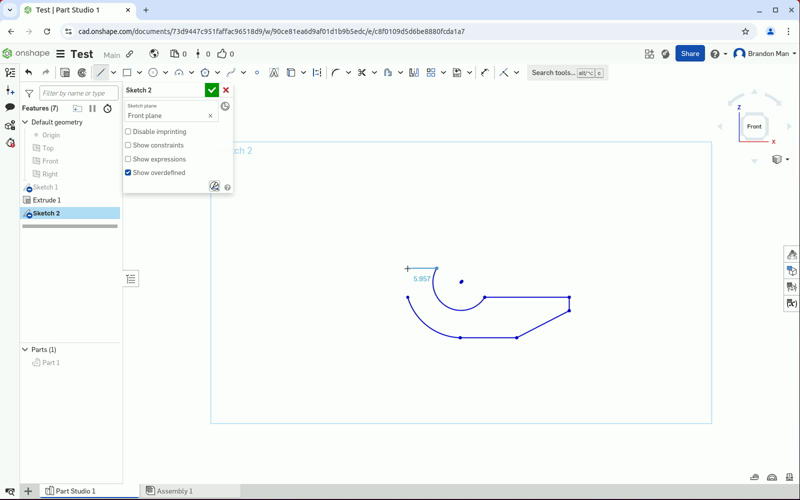
click(407, 268)
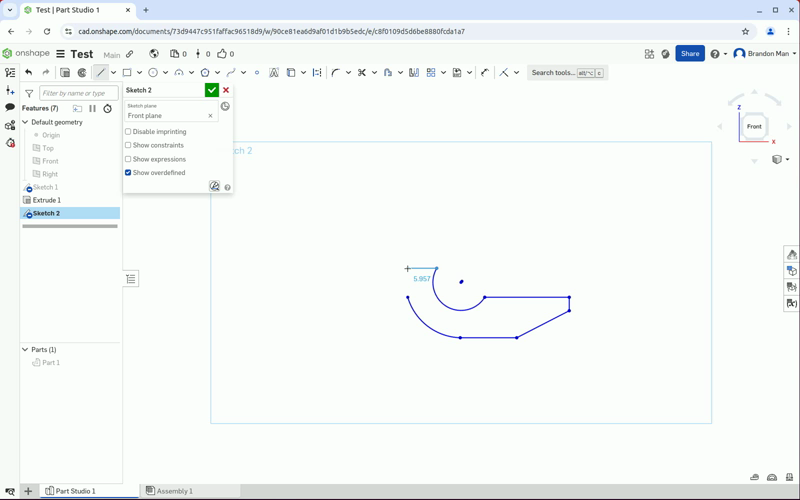
key_up(shift)
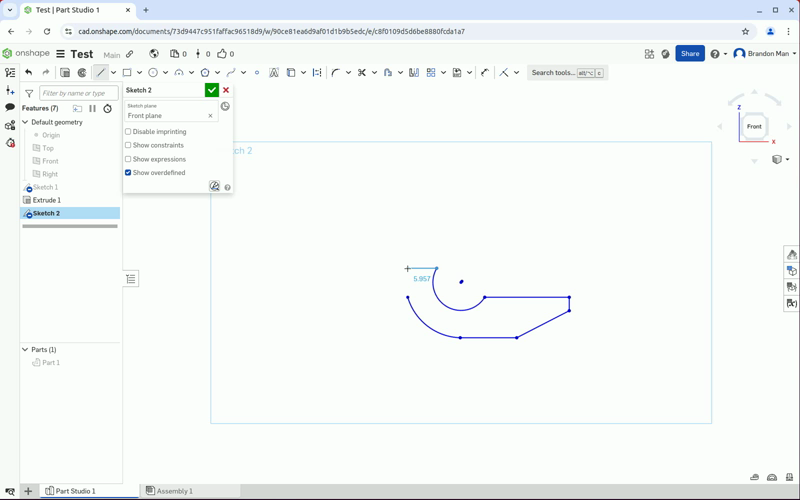
key(esc)
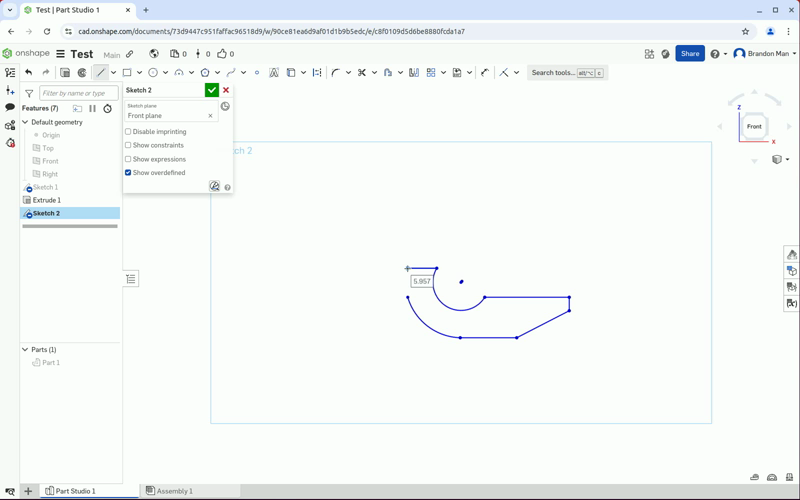
key(a)
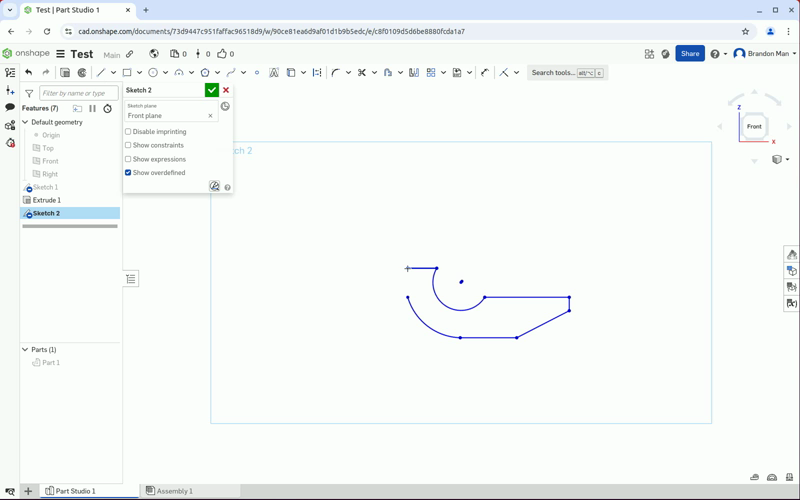
mouse_move(407, 268)
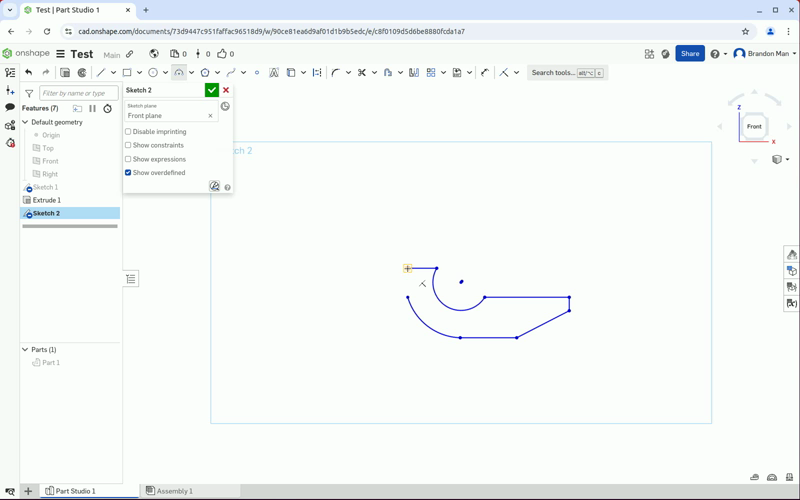
click(407, 268)
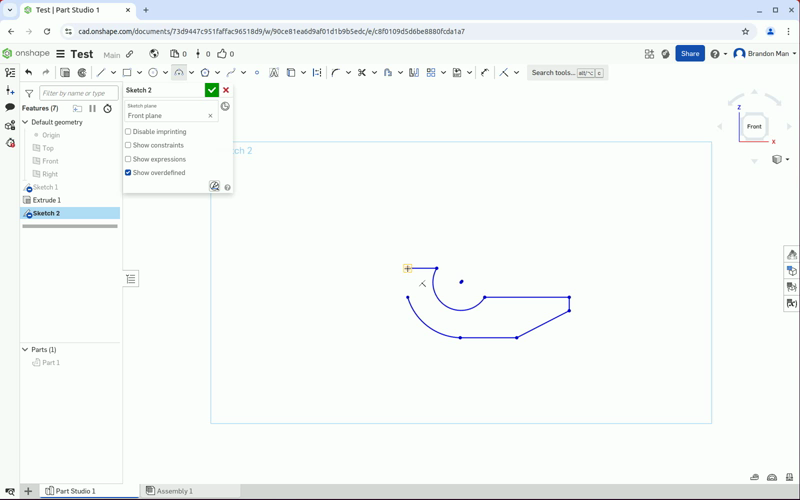
mouse_move(407, 297)
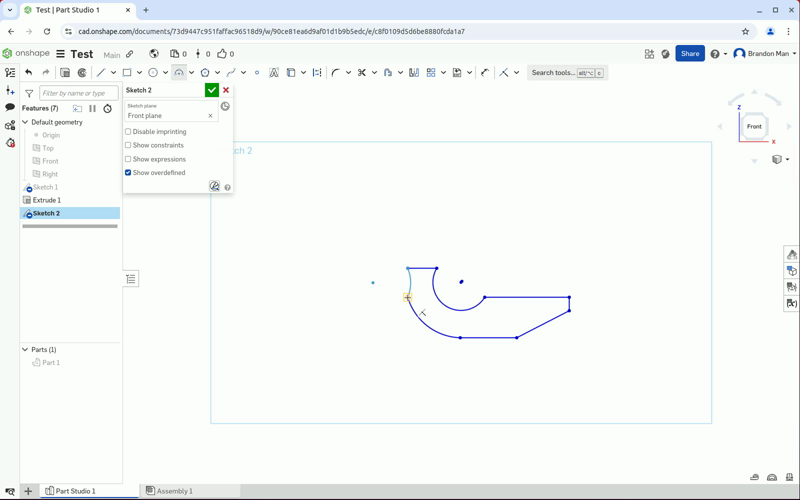
click(407, 297)
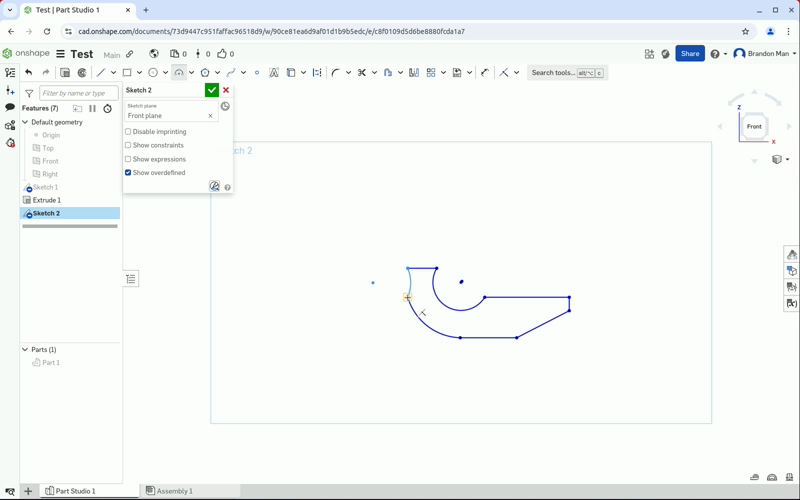
key_down(shift)
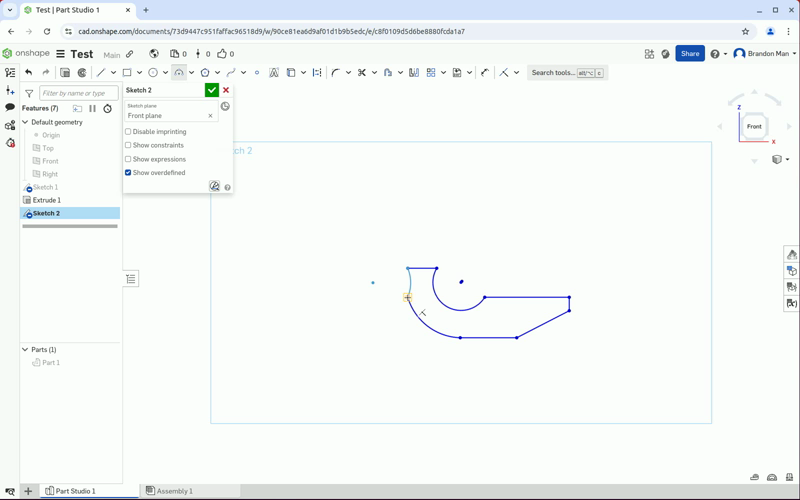
mouse_move(406, 282)
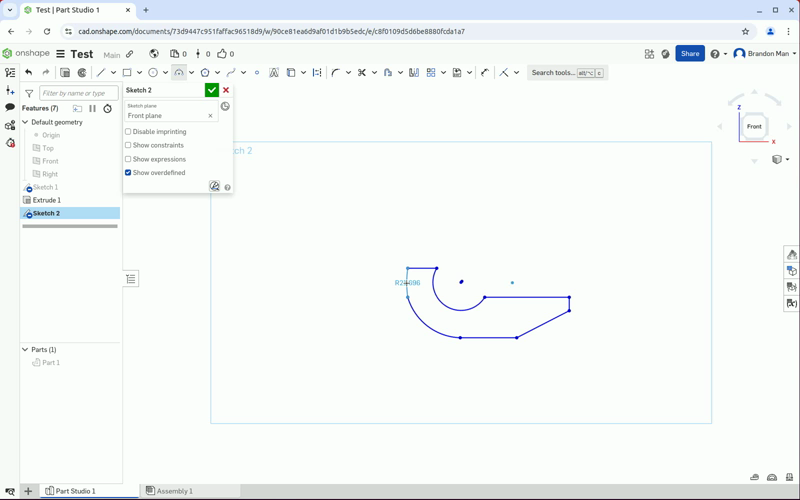
click(406, 282)
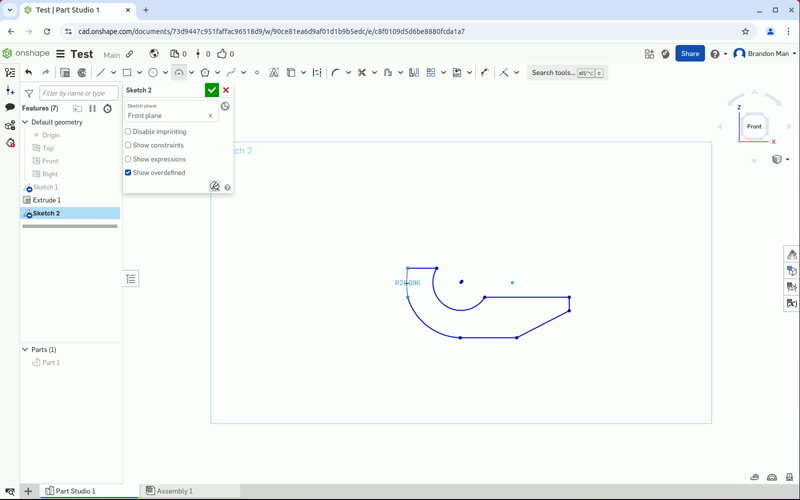
key_up(shift)
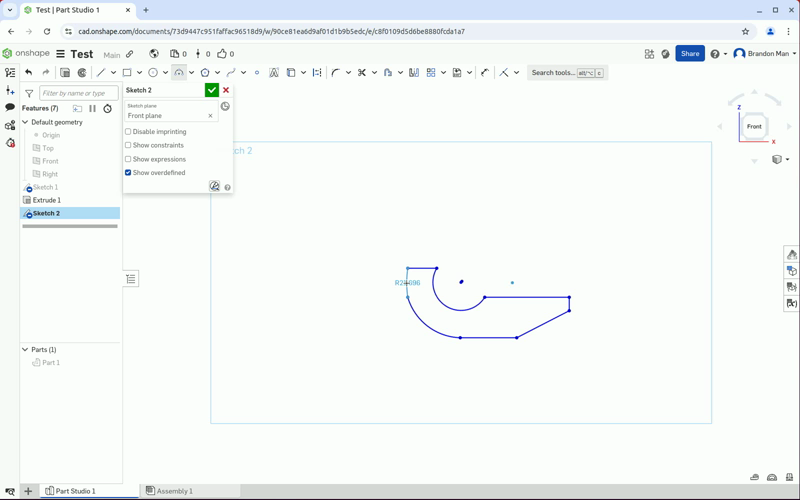
key(esc)
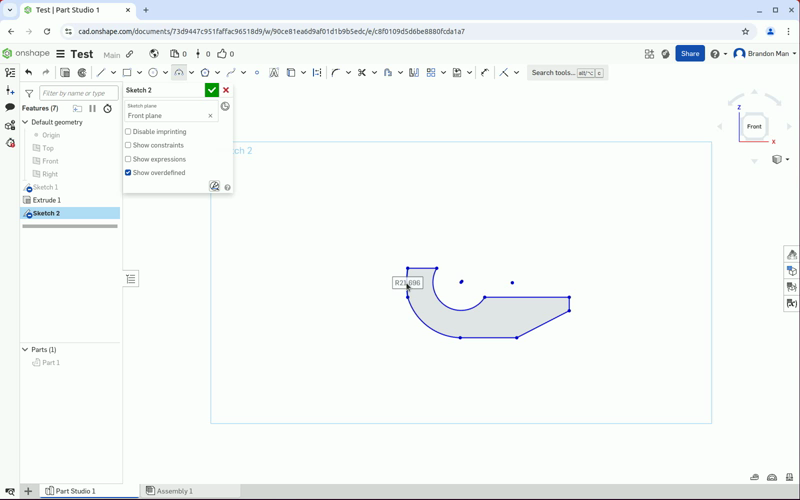
mouse_move(441, 310)
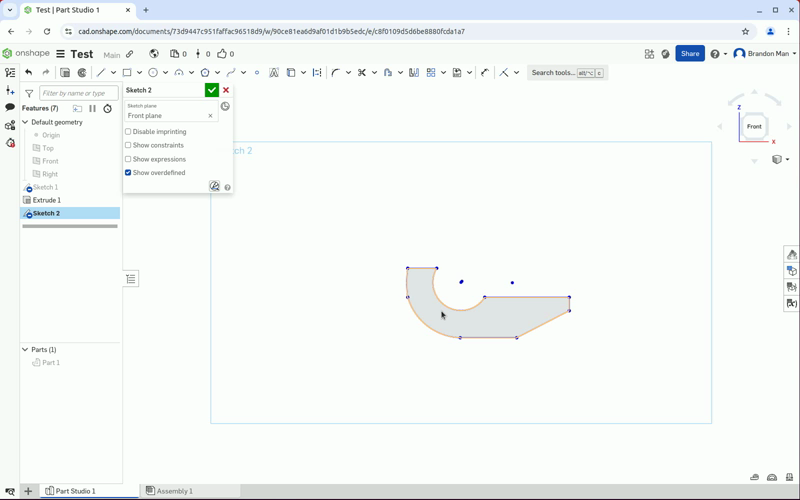
click(441, 310)
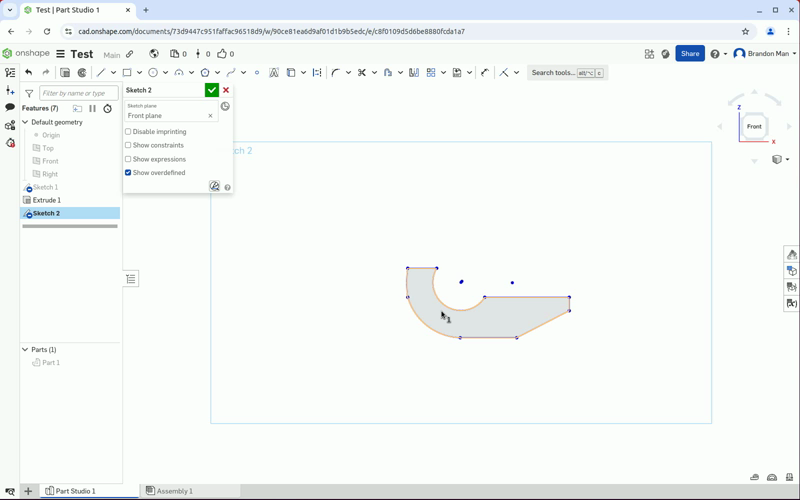
mouse_move(73, 352)
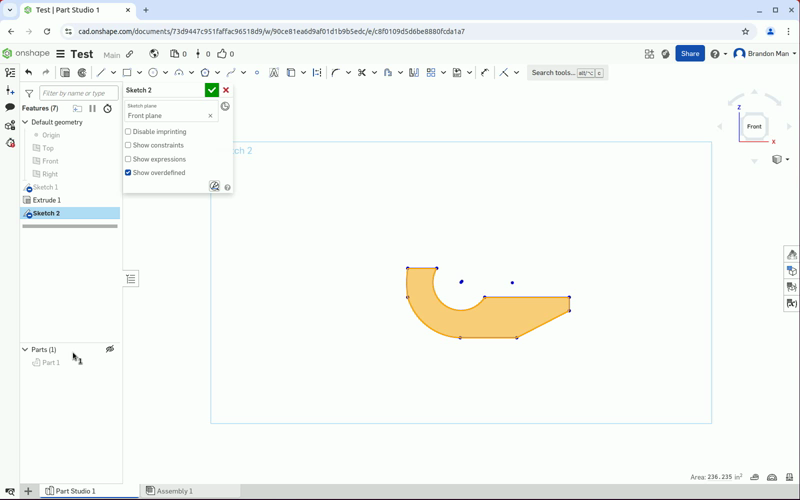
key(shift+y)
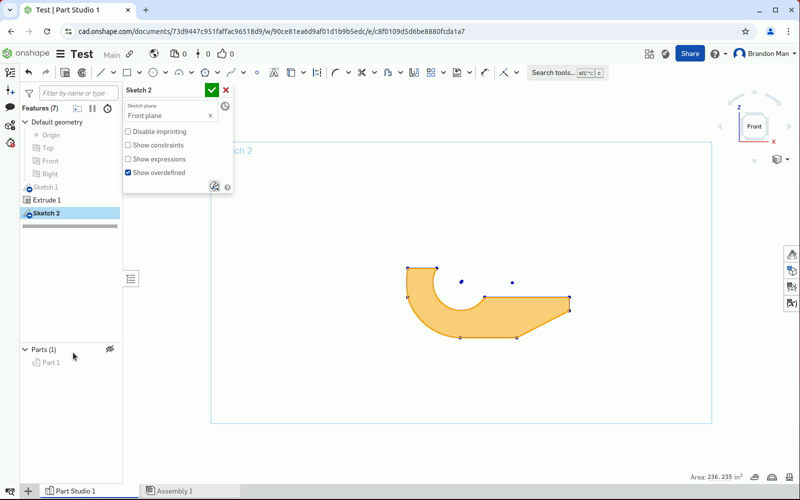
key(shift+e)
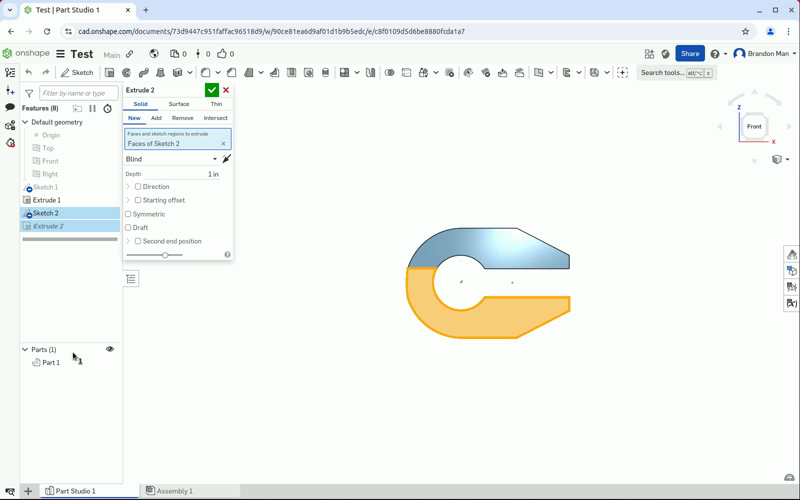
mouse_move(143, 106)
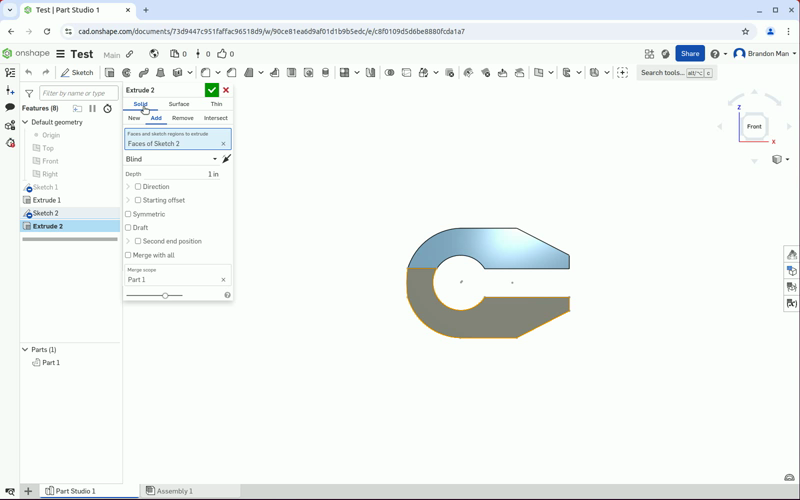
click(143, 106)
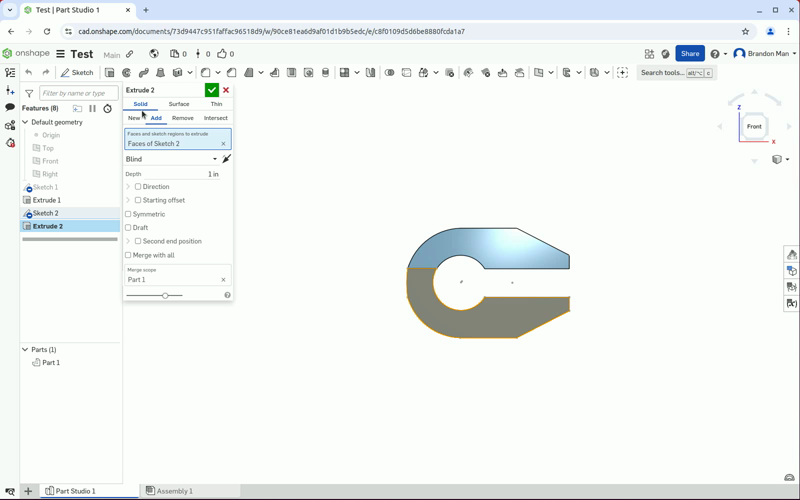
mouse_move(137, 120)
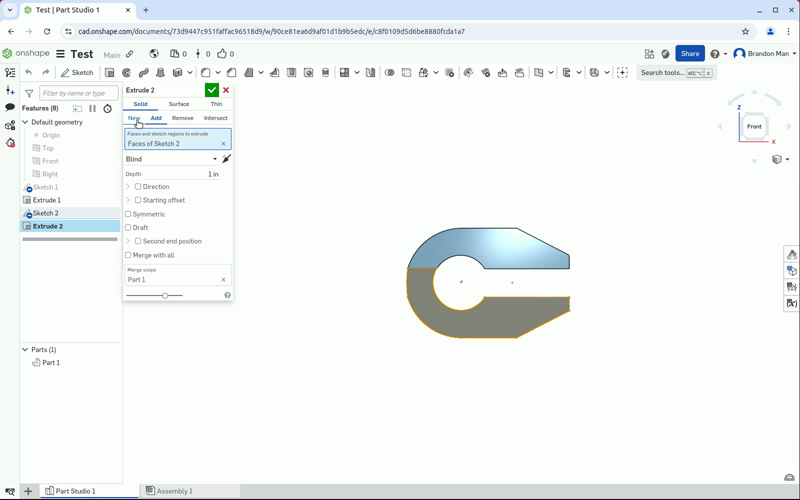
click(137, 120)
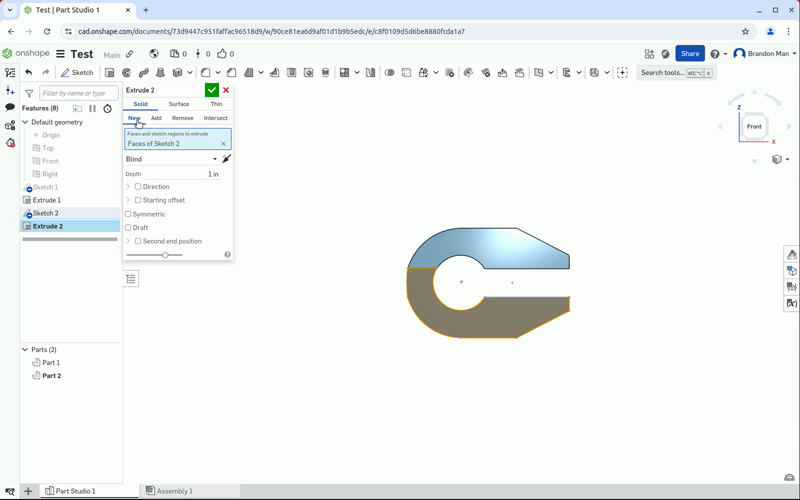
key(tab, 4)
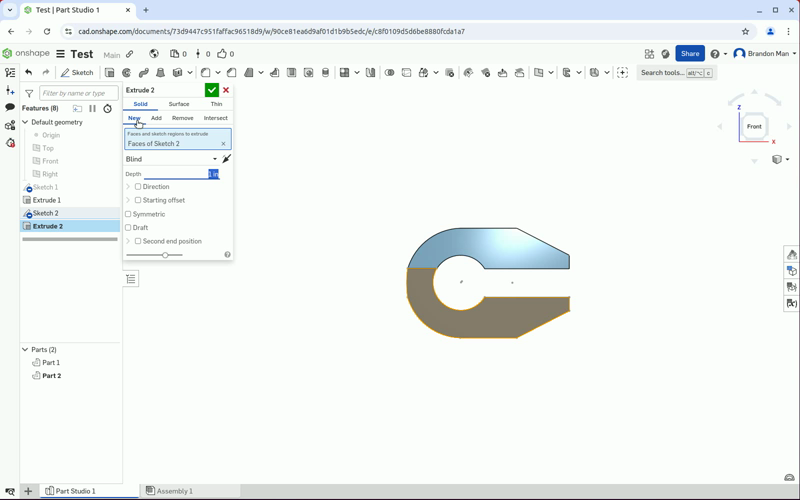
text(-23.108)
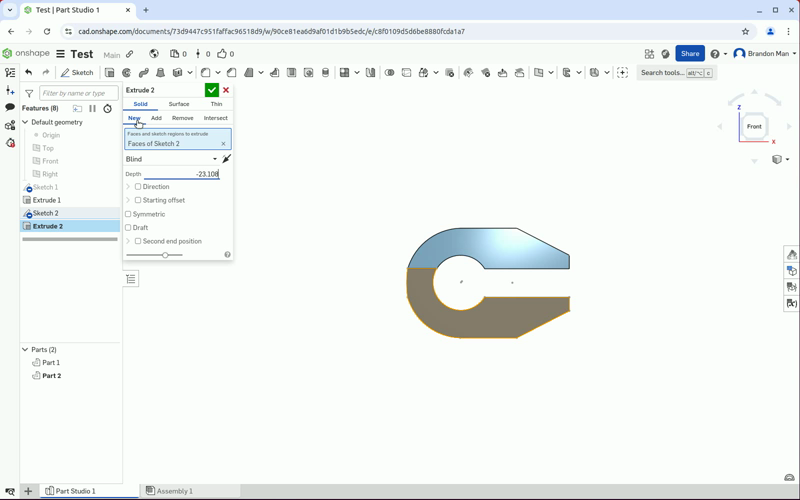
key(enter)
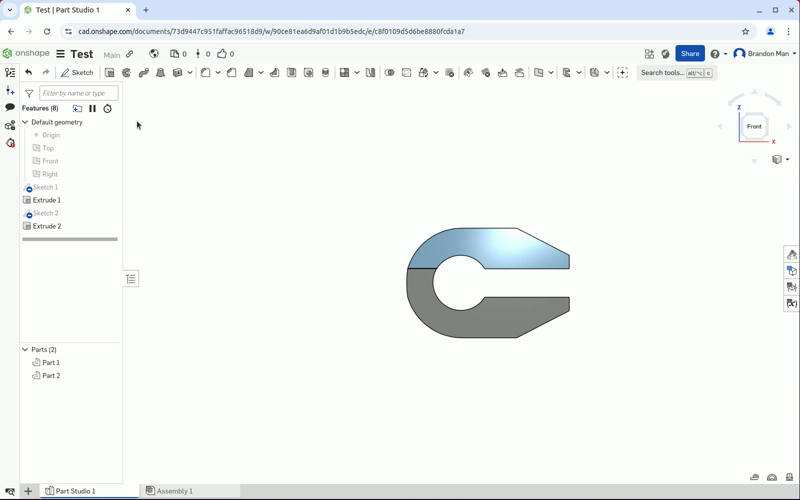
key(shift+h)
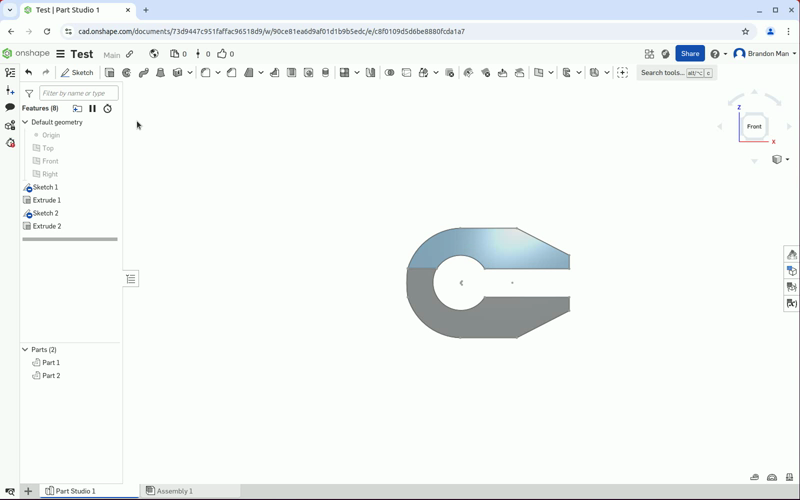
key(shift+h)
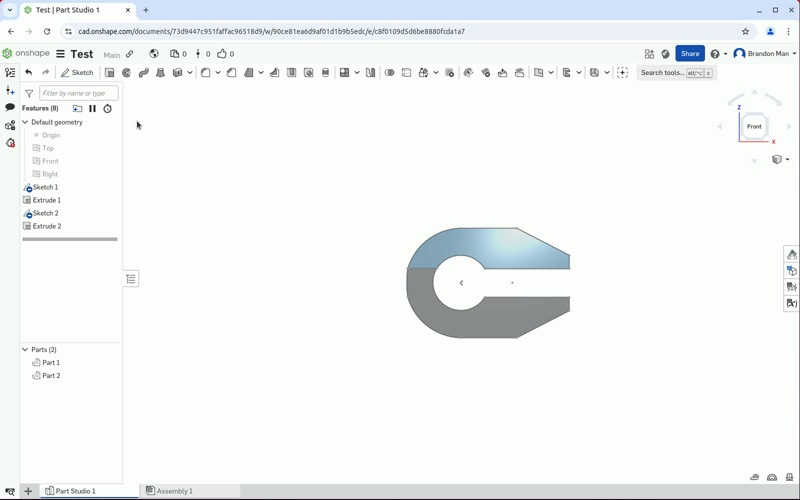
key(shift+7)
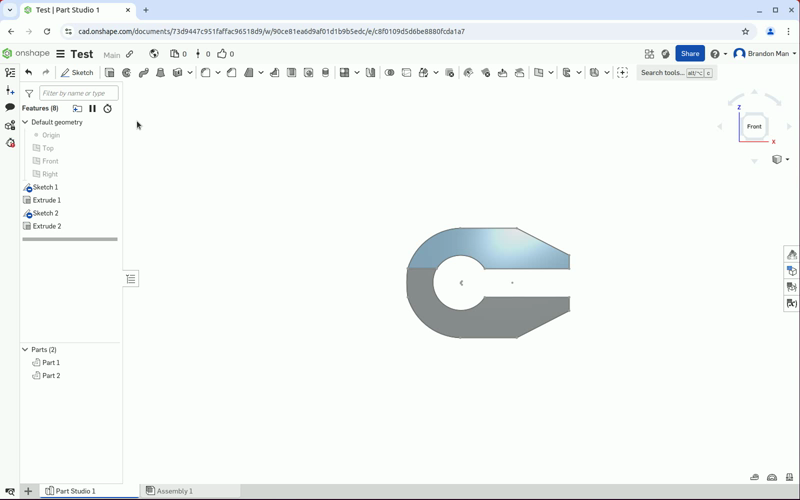
key(left, 2)
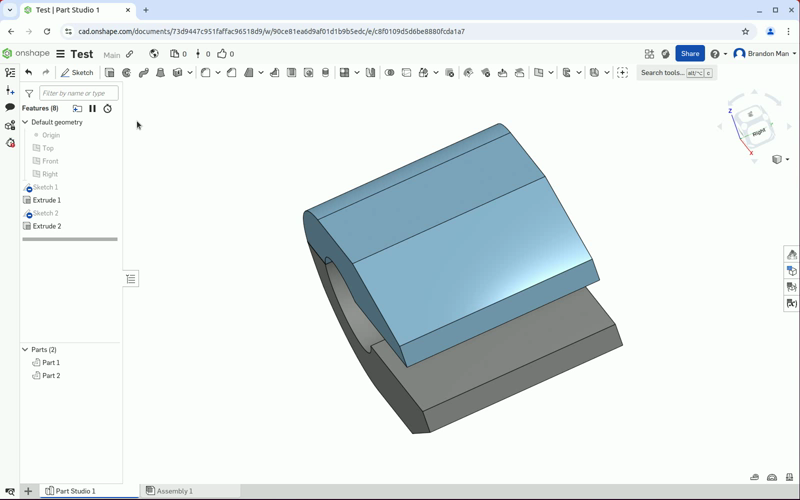
key(down, 2)
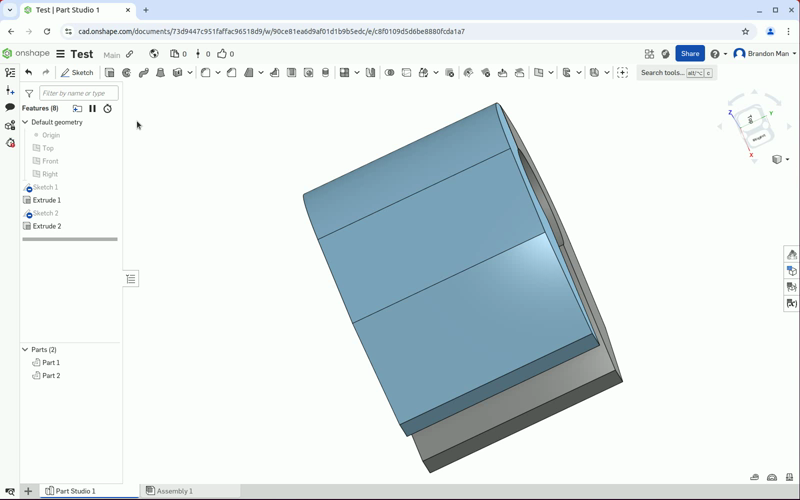
key(up, 2)
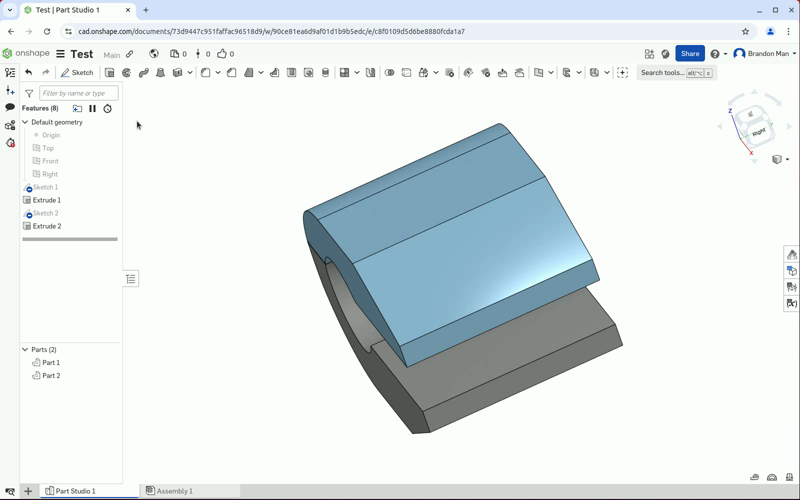
key(right, 2)
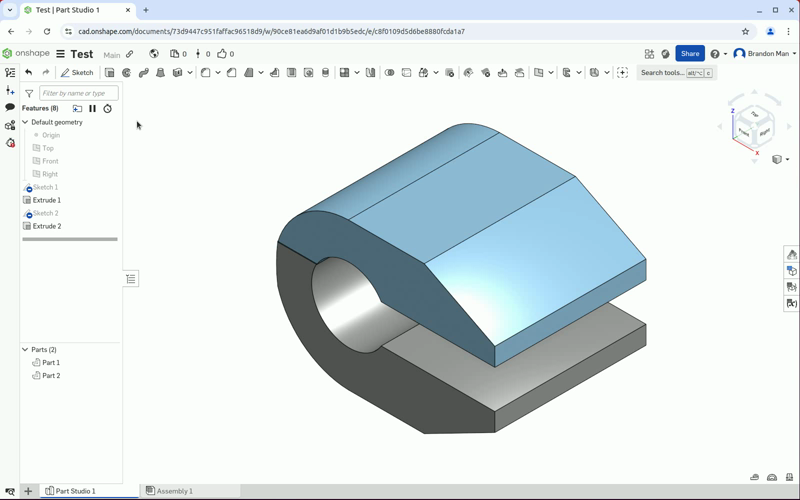
mouse_move(73, 189)
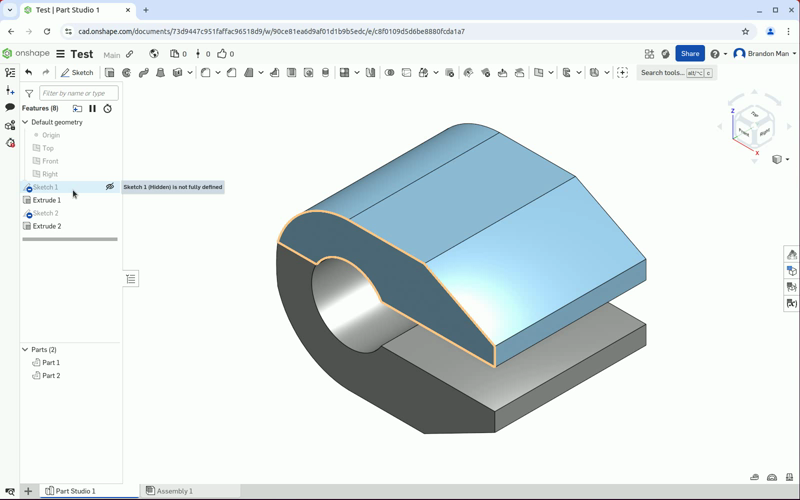
click(73, 189)